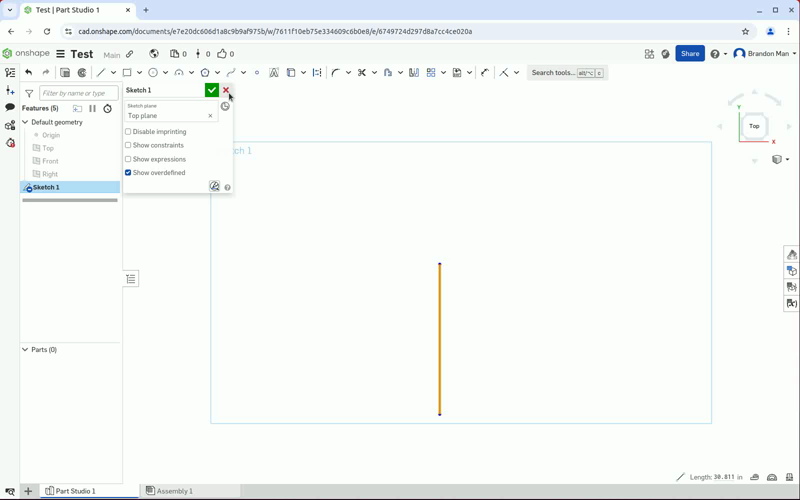
key(shift+h)
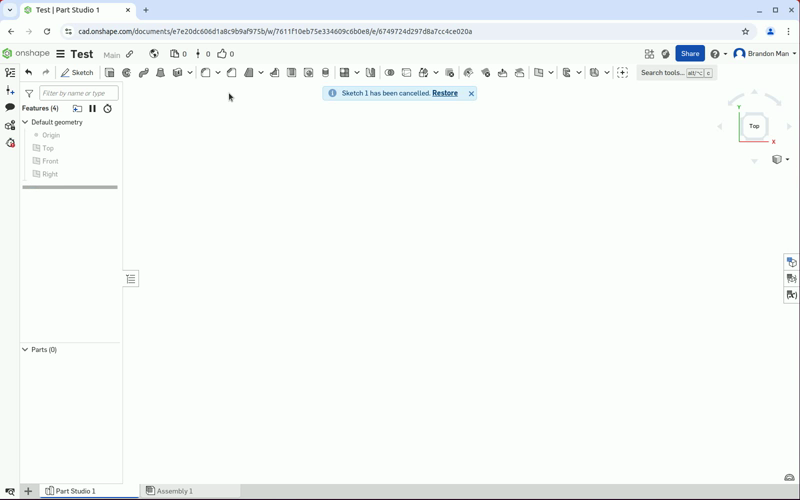
mouse_move(73, 352)
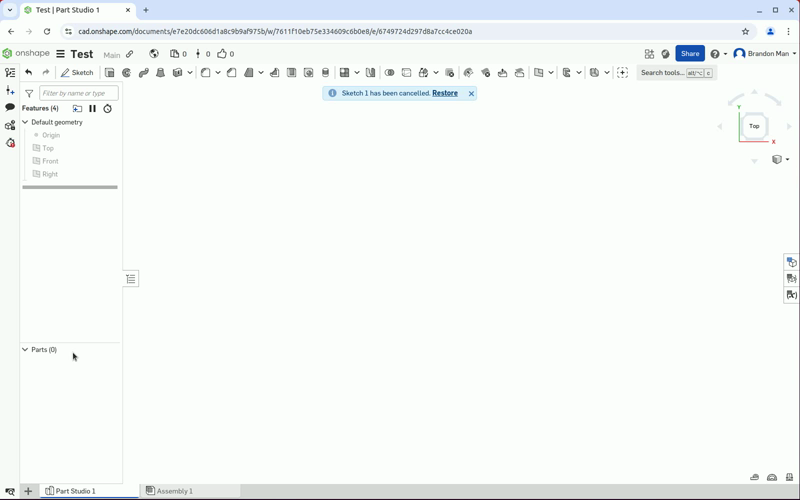
key(y)
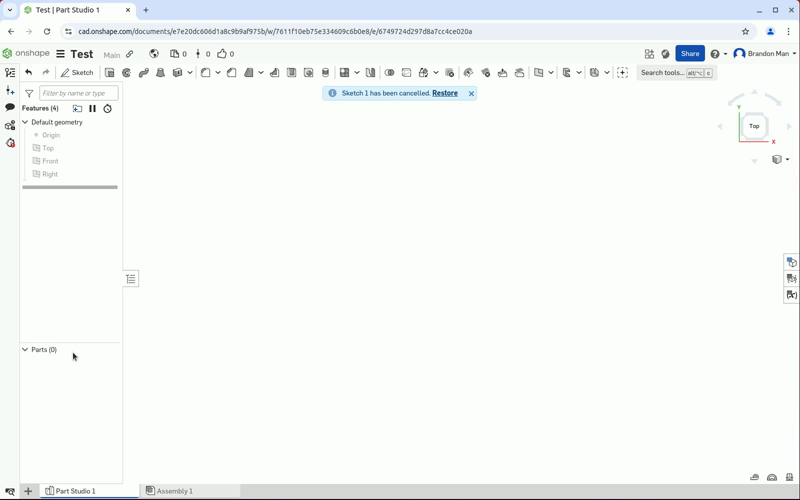
key(shift+p)
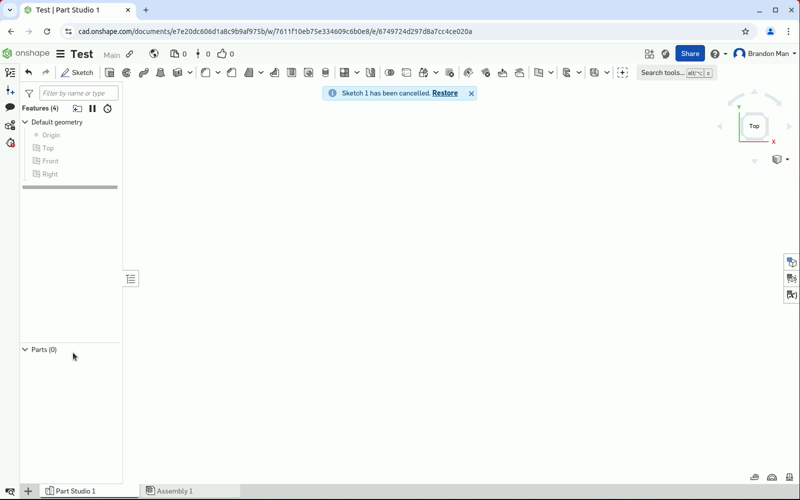
key(space)
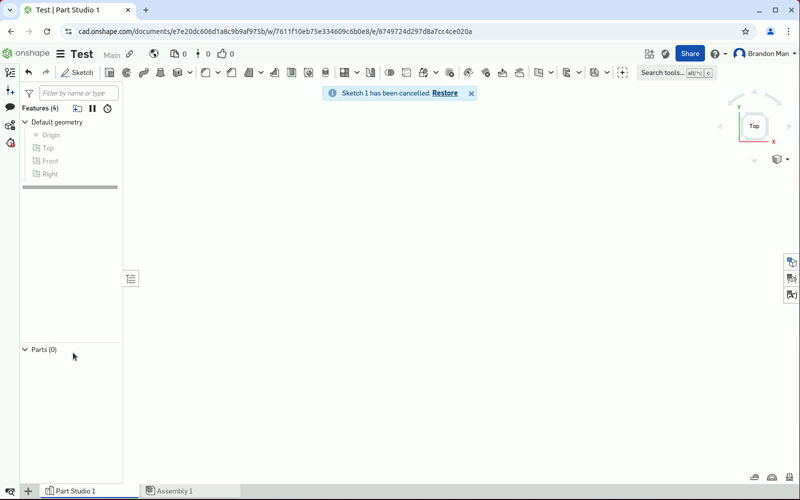
key_down(shift)
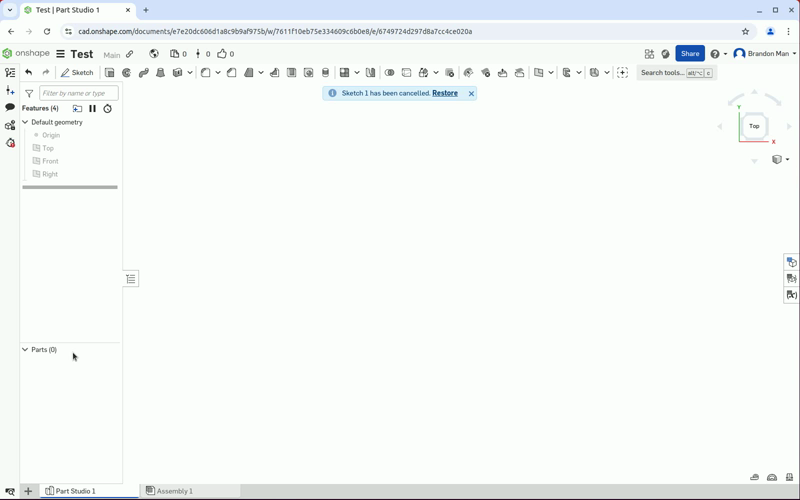
key(up)
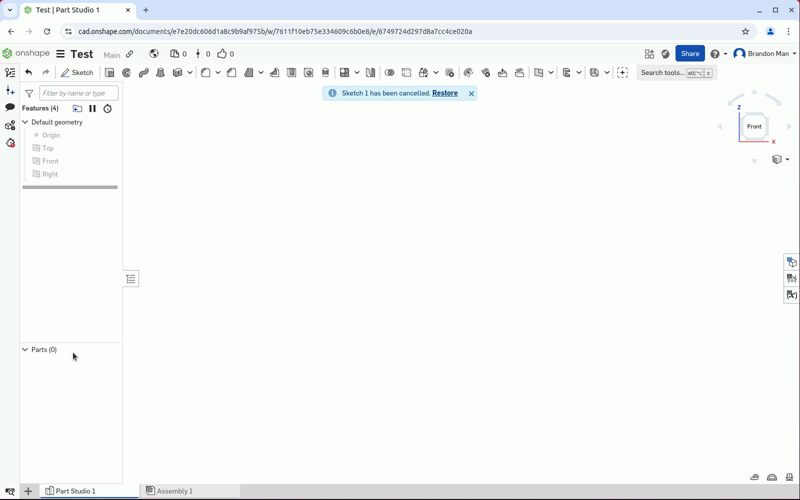
key_up(shift)
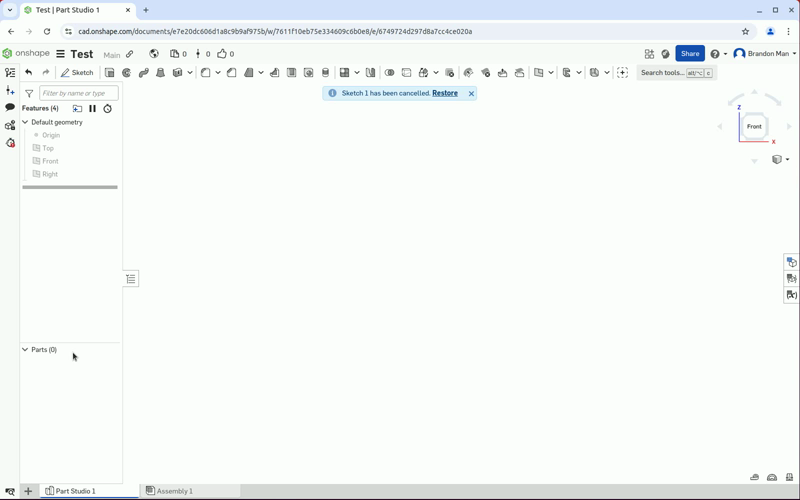
mouse_move(73, 352)
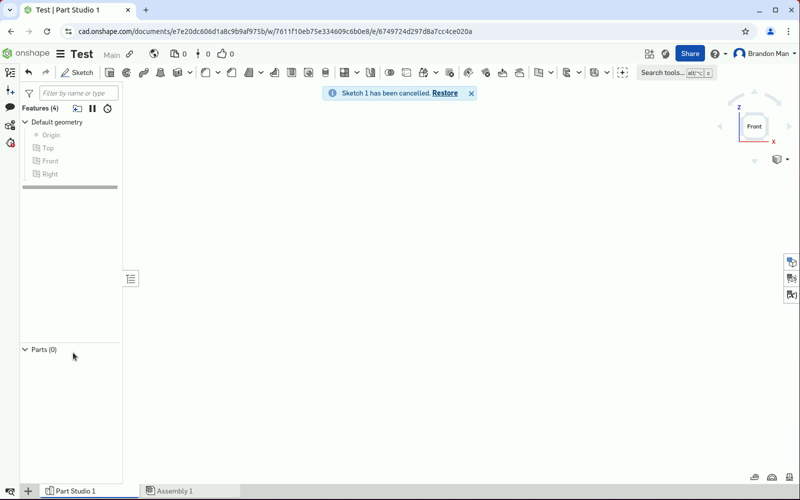
key(shift+y)
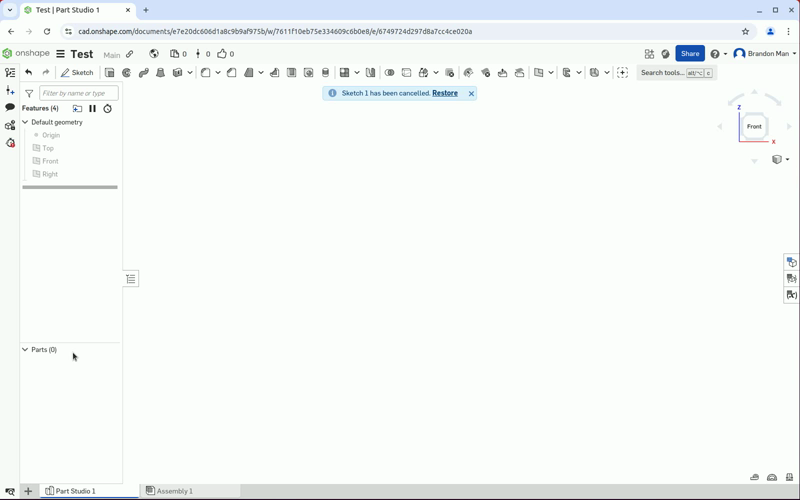
key(shift+s)
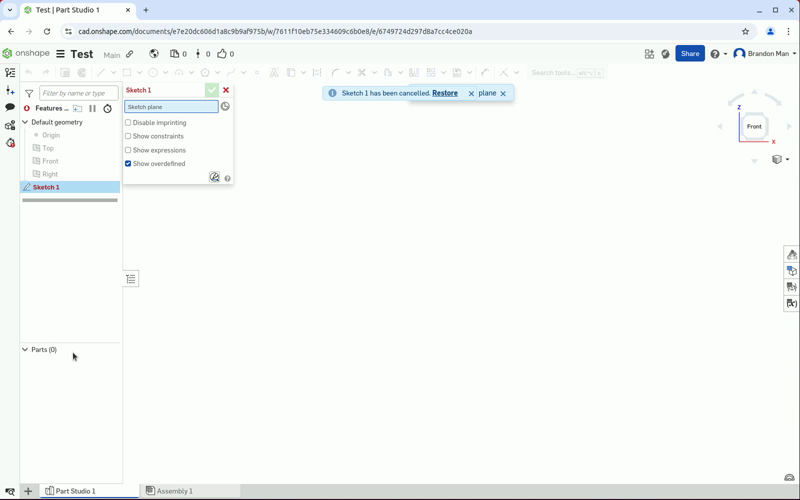
mouse_move(73, 163)
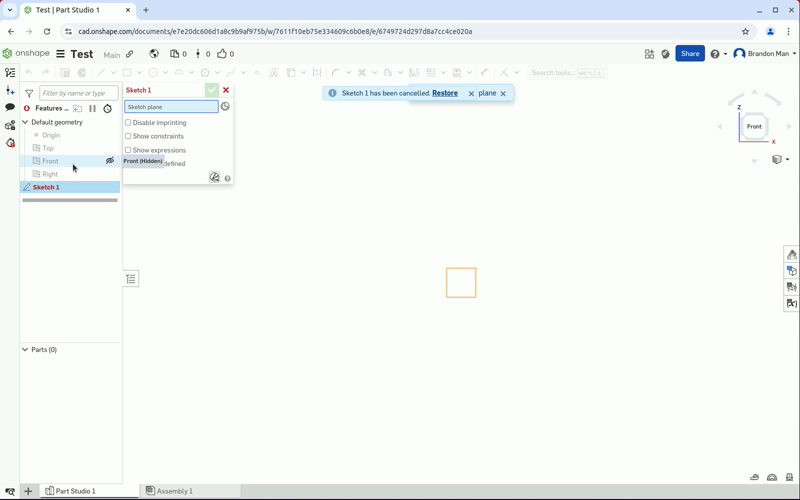
click(73, 163)
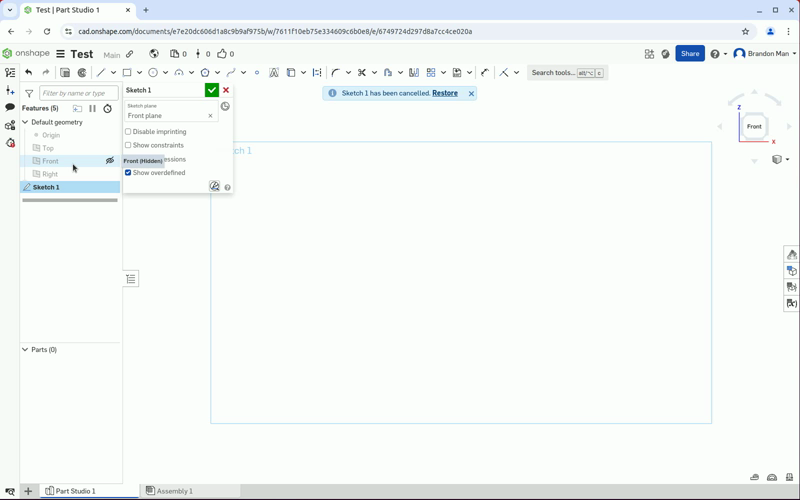
mouse_move(73, 352)
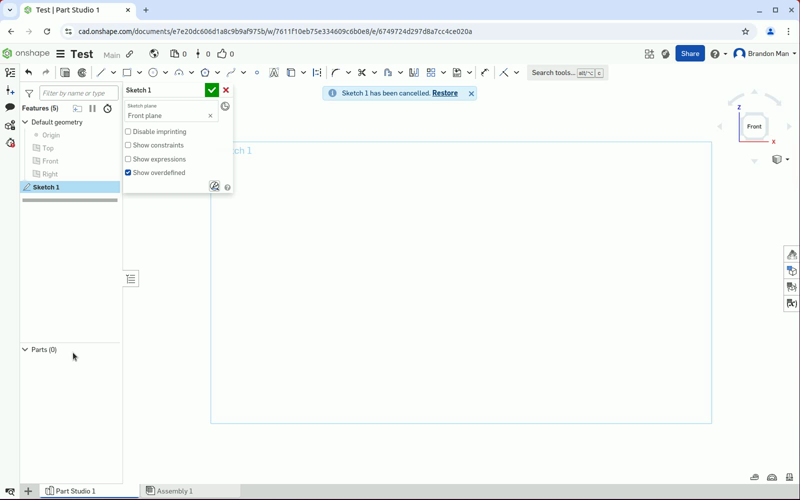
key(y)
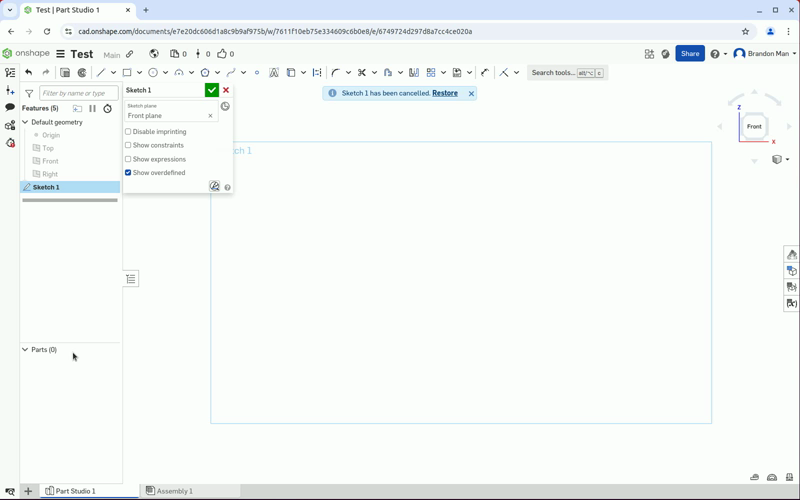
key(c)
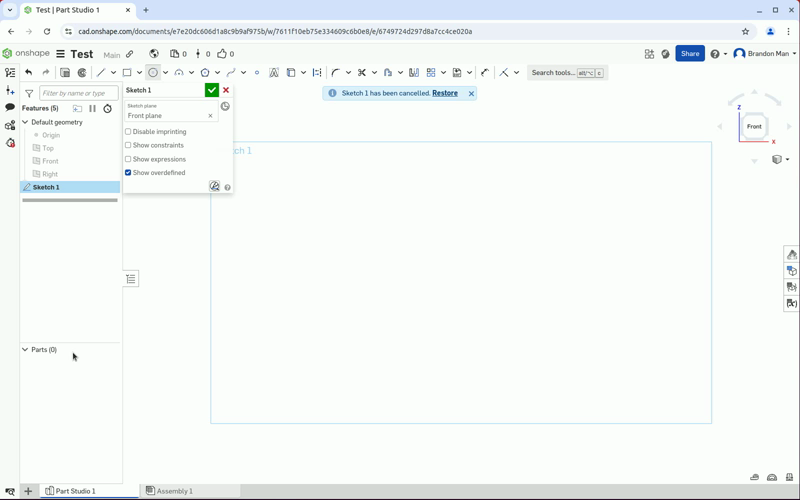
key_down(shift)
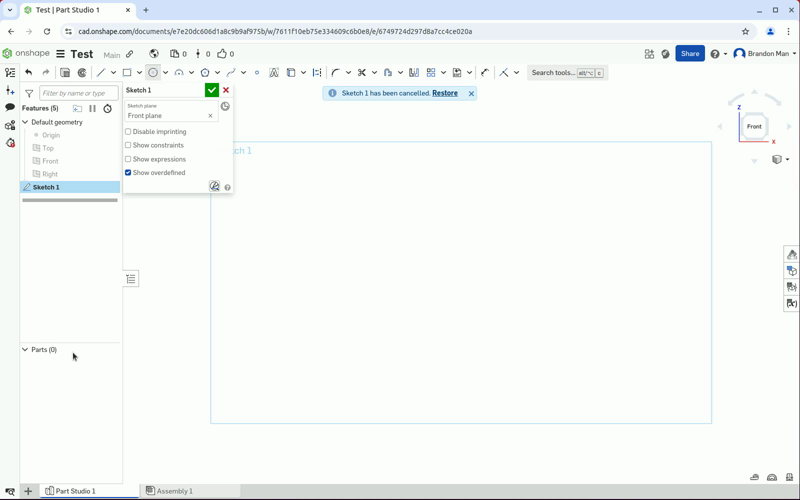
mouse_move(460, 282)
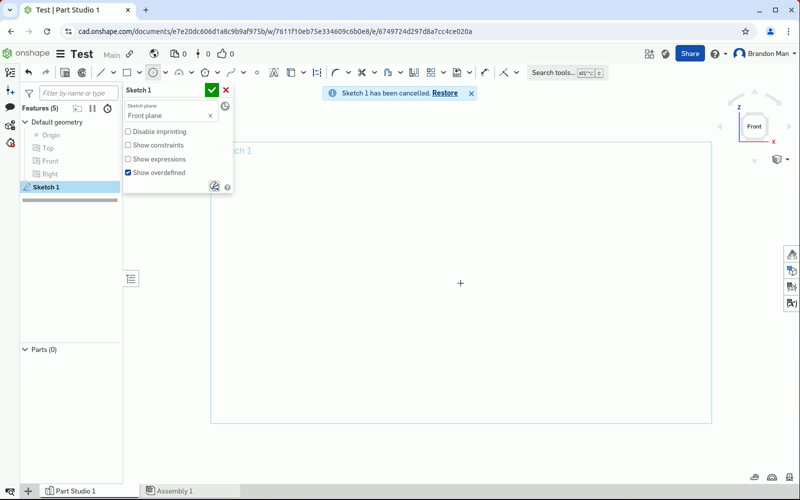
click(460, 282)
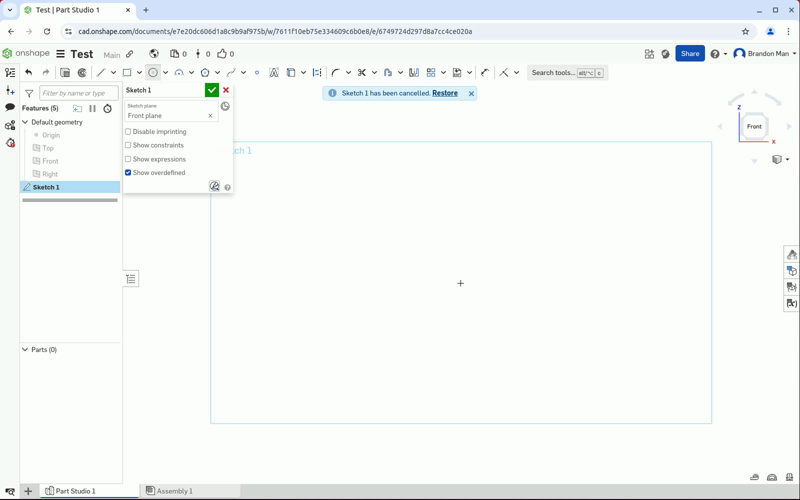
key_up(shift)
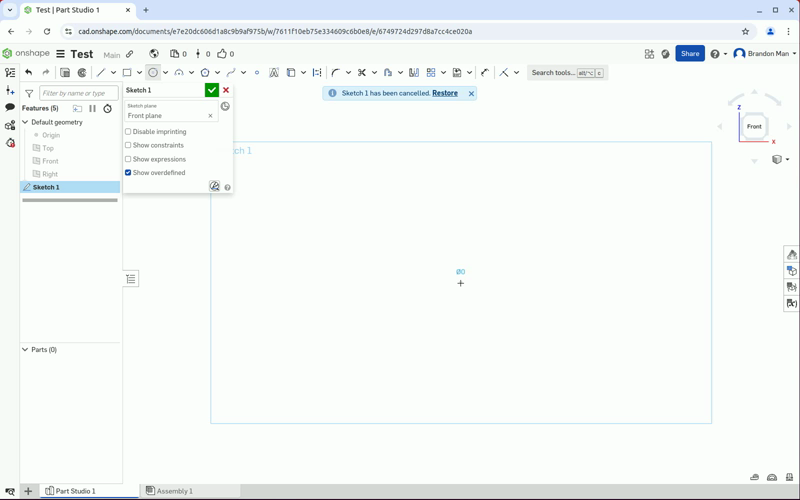
mouse_move(478, 282)
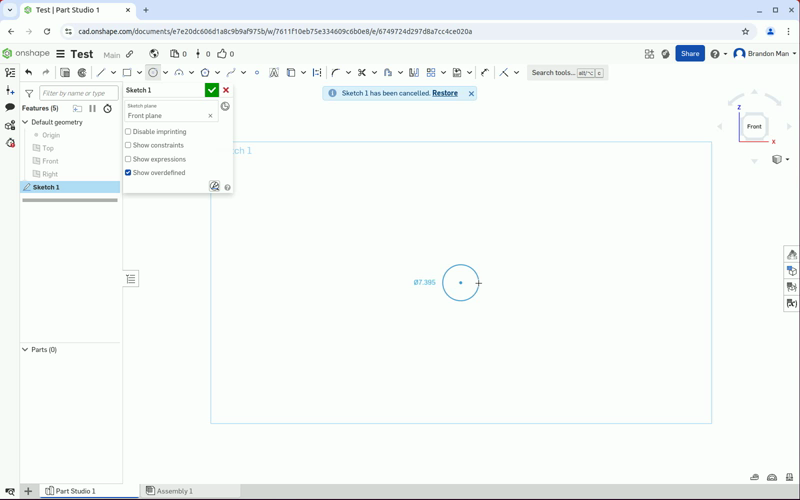
click(478, 282)
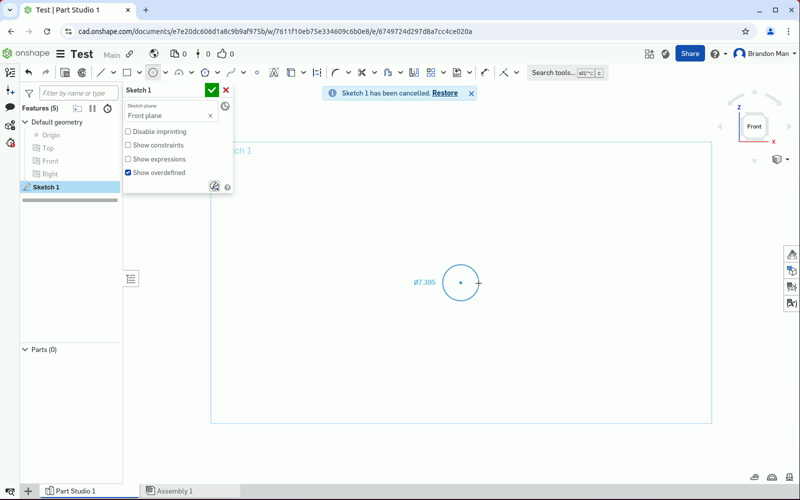
key(esc)
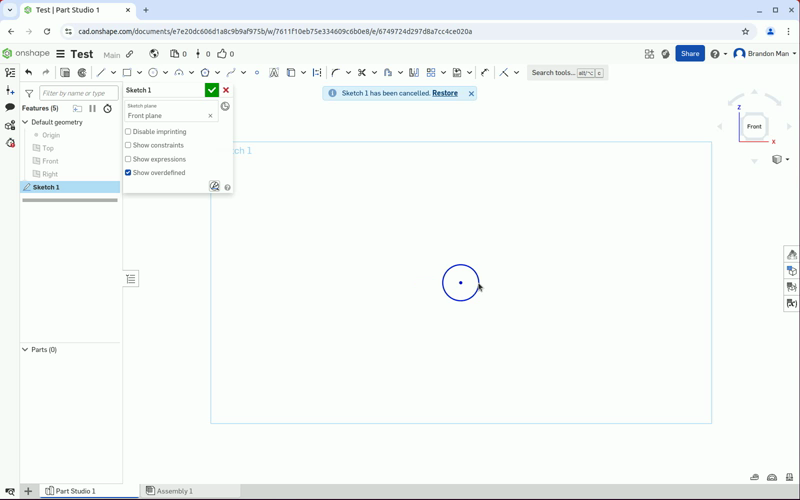
mouse_move(471, 277)
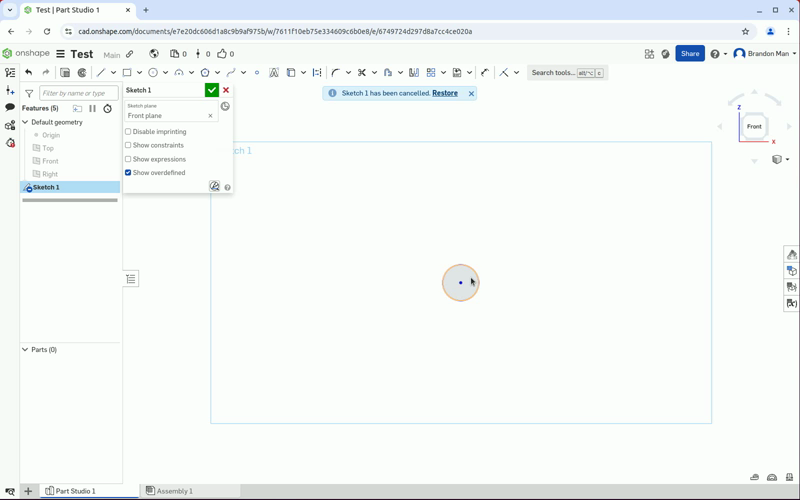
scroll(6)
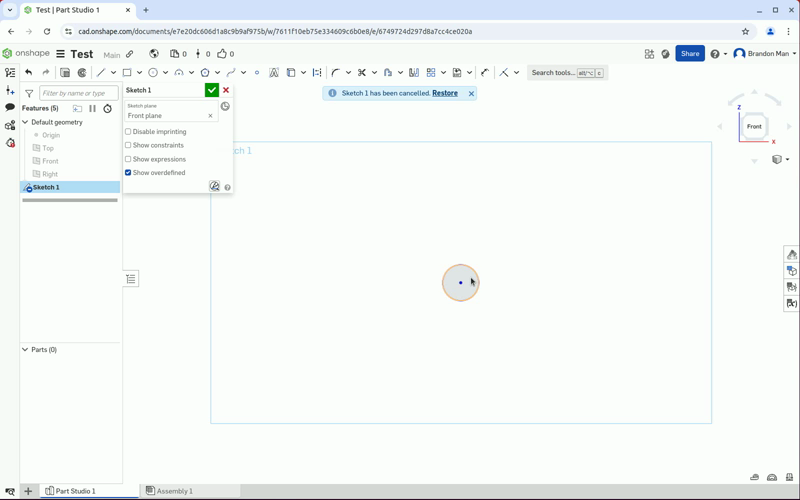
scroll(6)
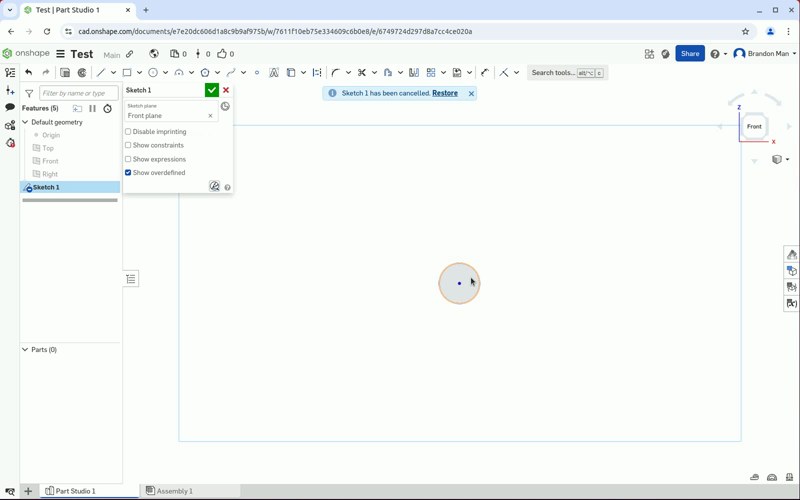
scroll(6)
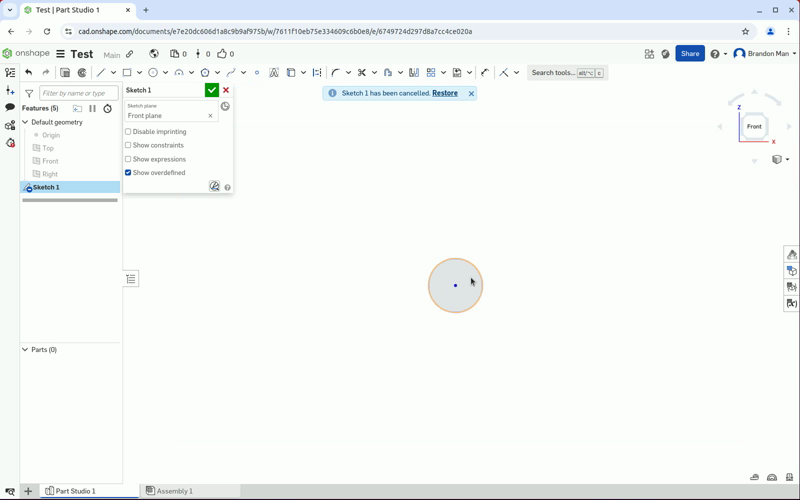
scroll(6)
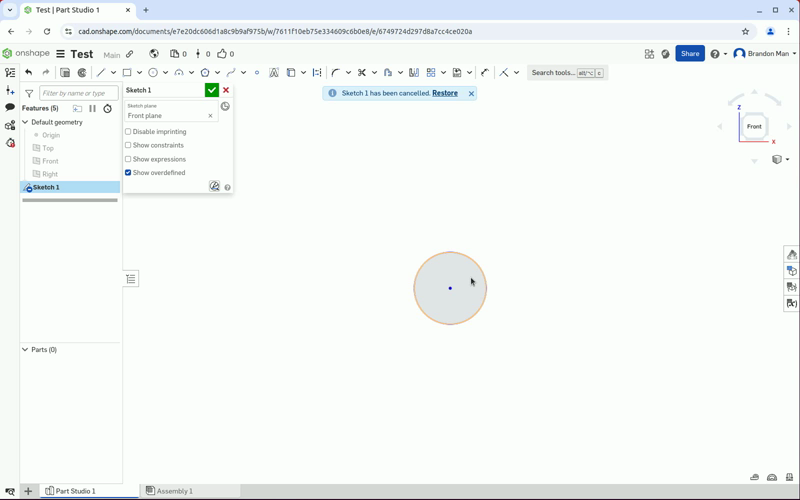
scroll(6)
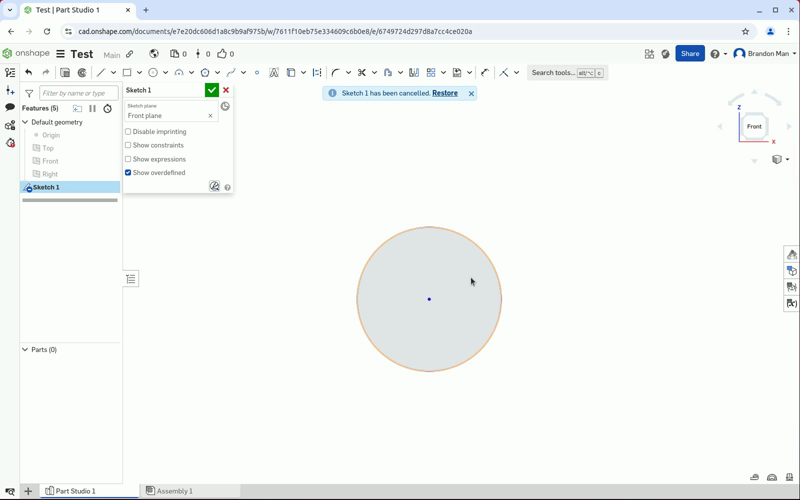
scroll(6)
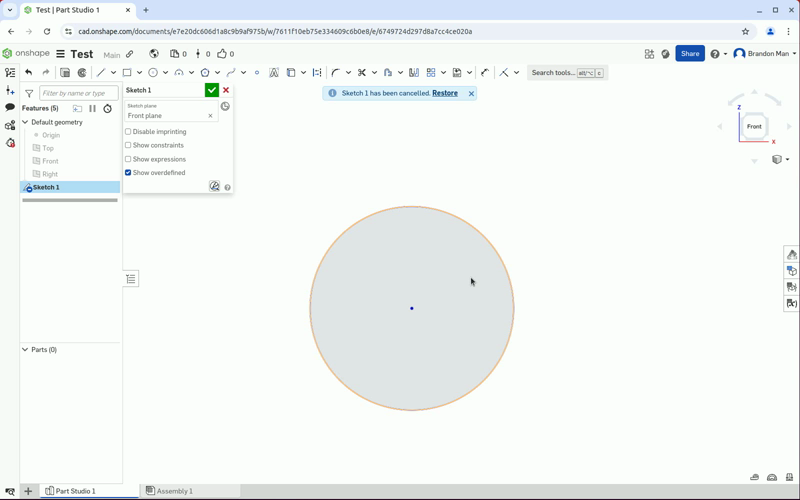
scroll(6)
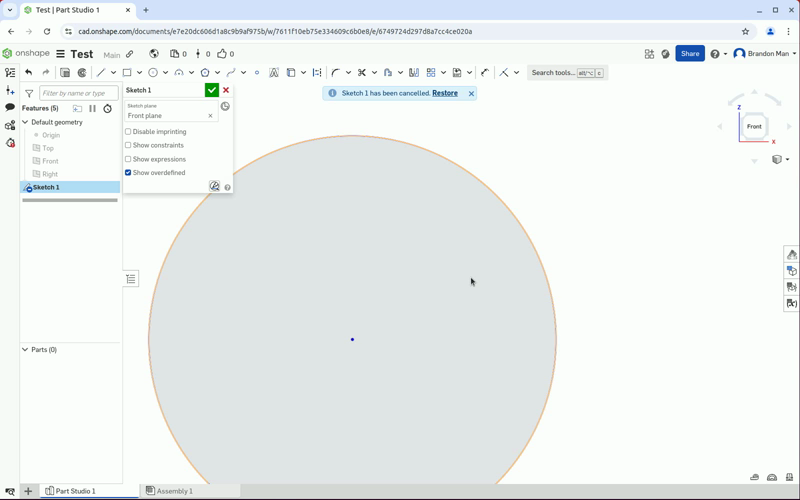
click(471, 277)
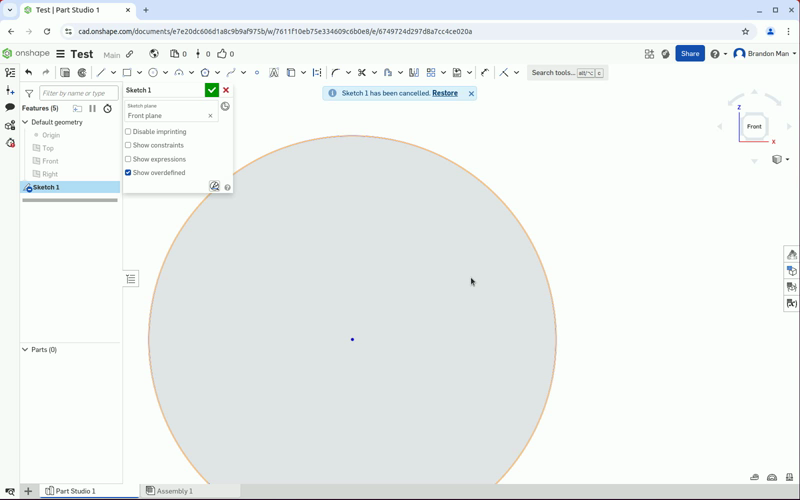
scroll(-6)
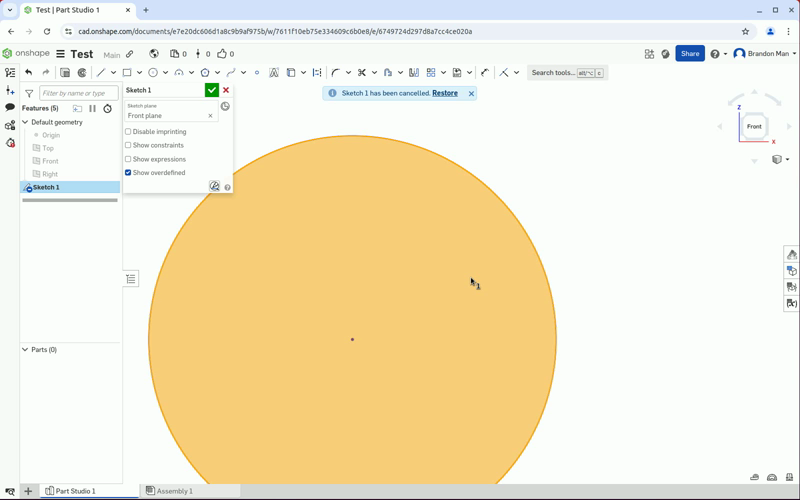
scroll(-6)
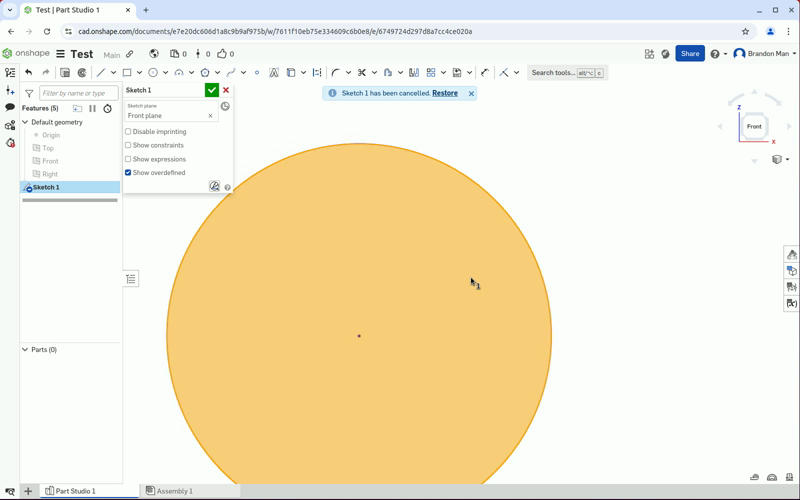
scroll(-6)
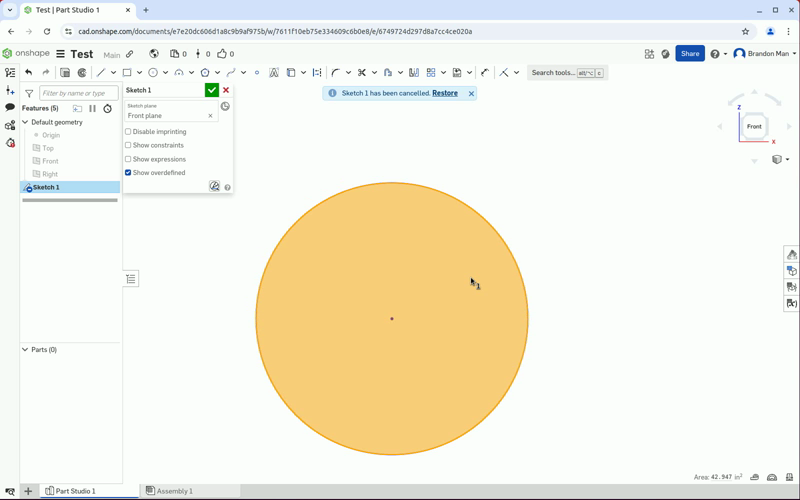
scroll(-6)
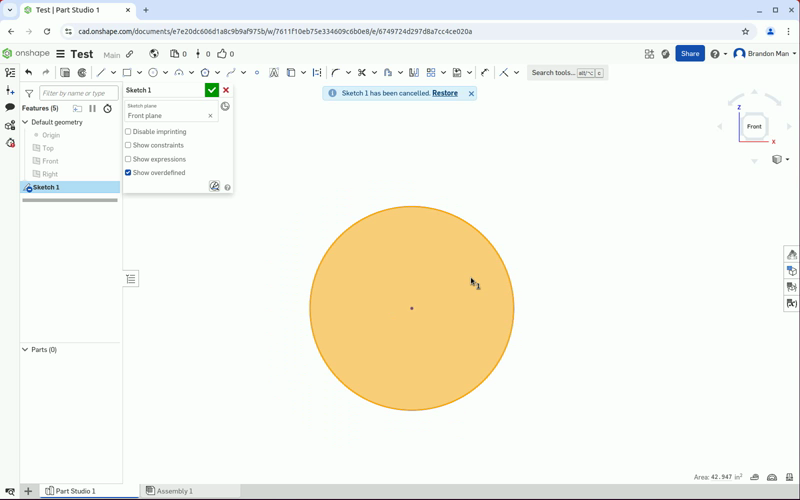
scroll(-6)
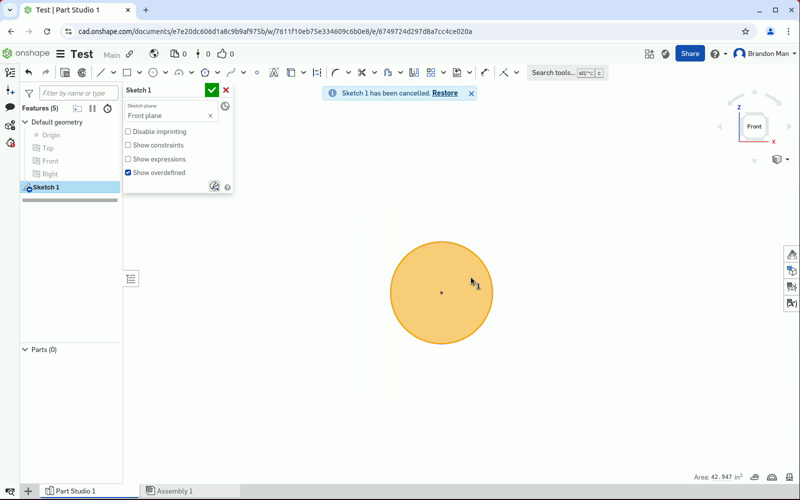
scroll(-6)
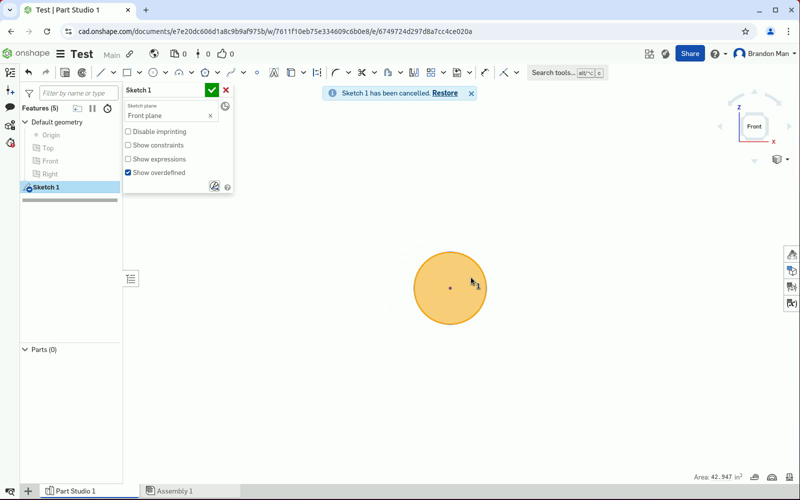
scroll(-6)
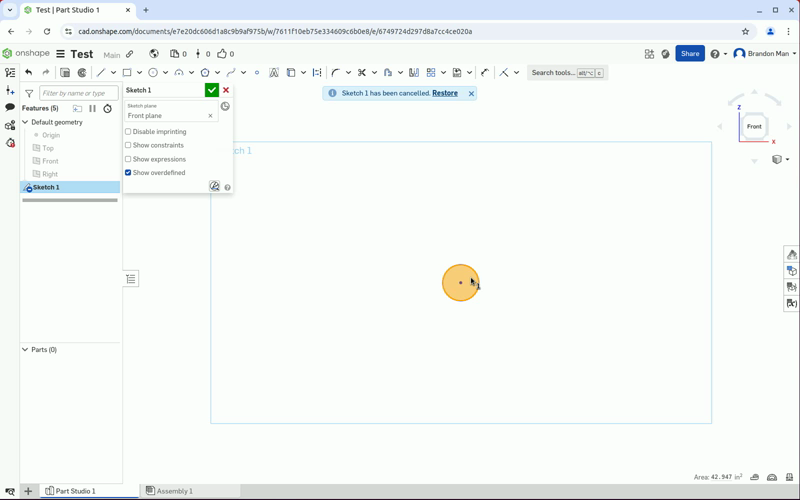
mouse_move(73, 352)
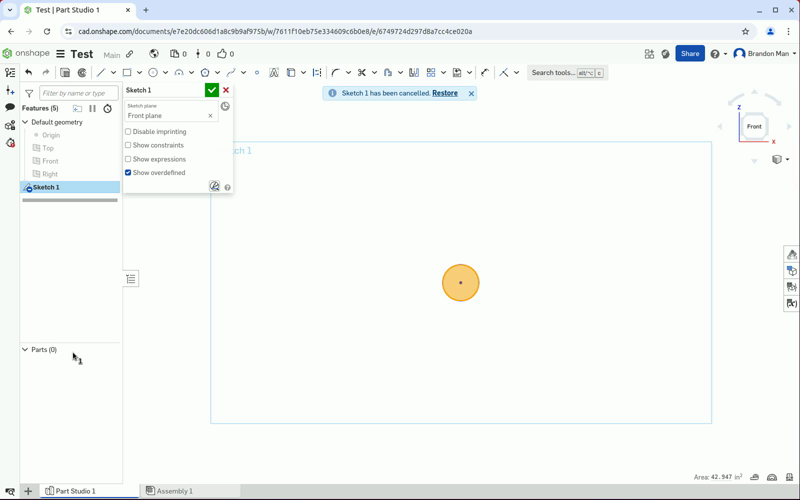
key(shift+y)
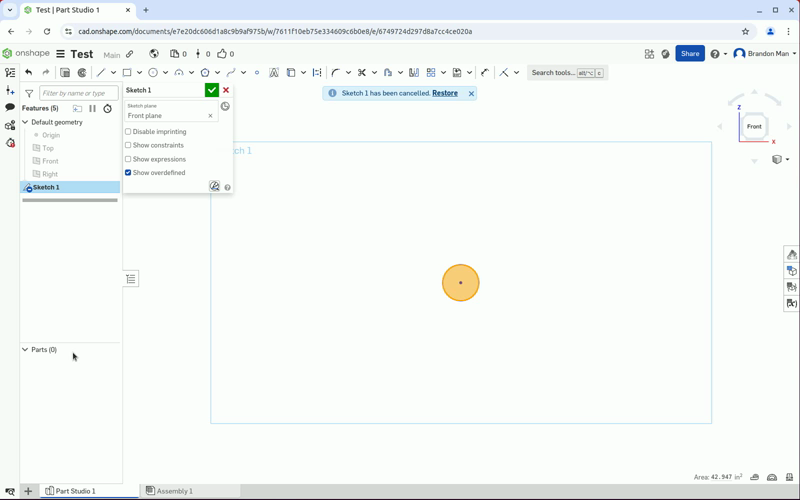
key(shift+e)
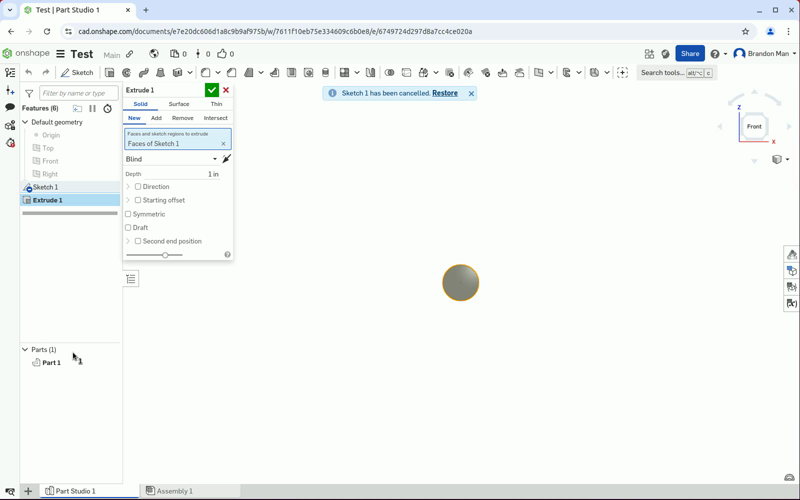
mouse_move(143, 106)
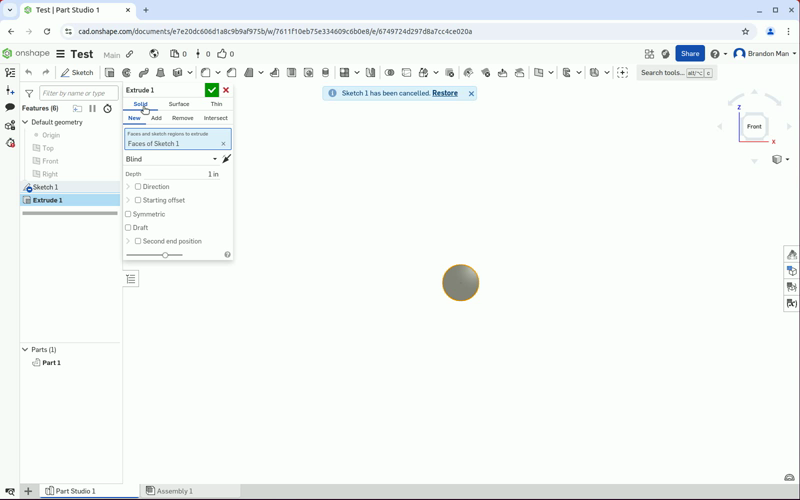
click(143, 106)
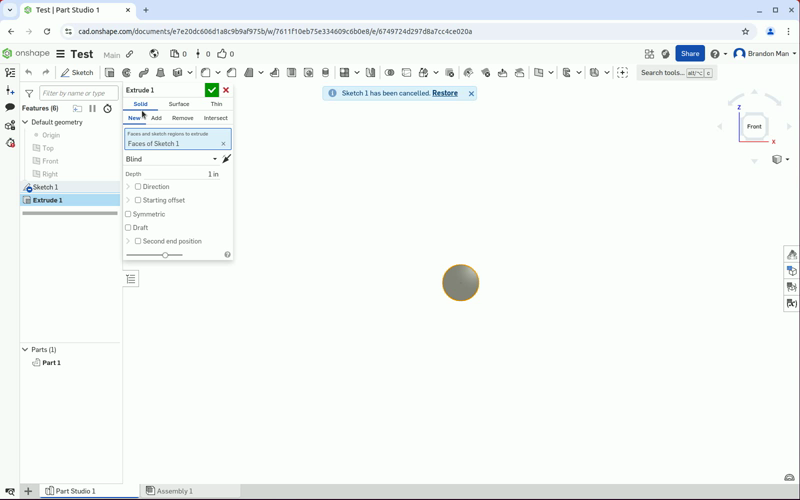
mouse_move(137, 120)
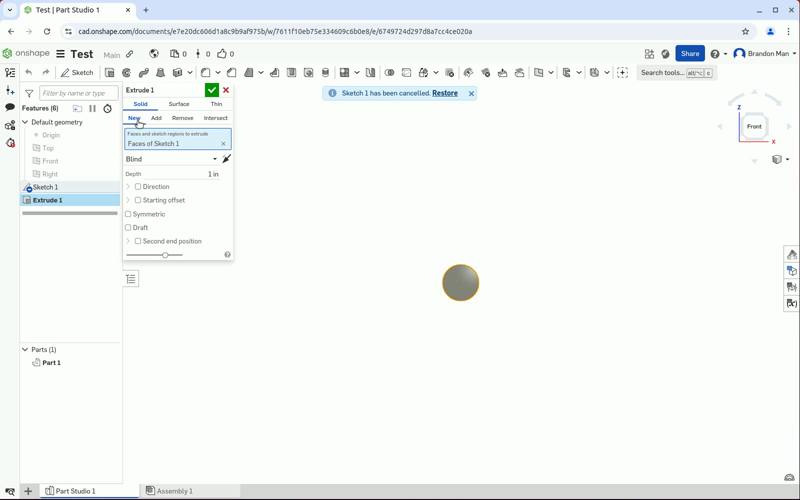
click(137, 120)
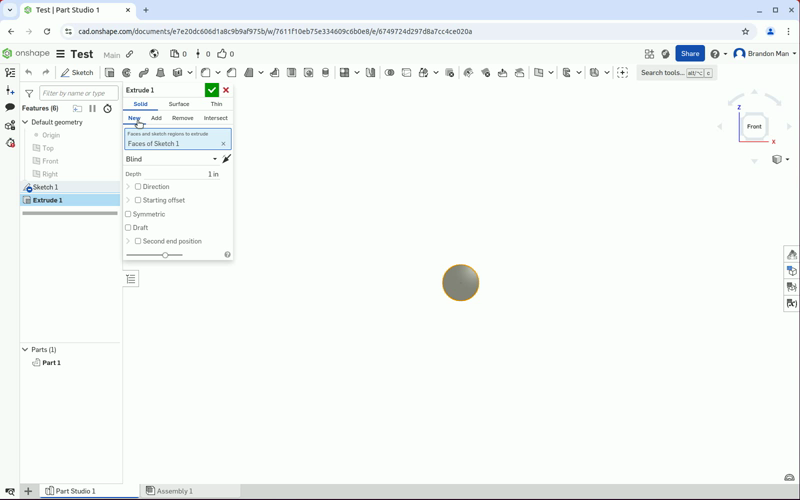
key(tab, 4)
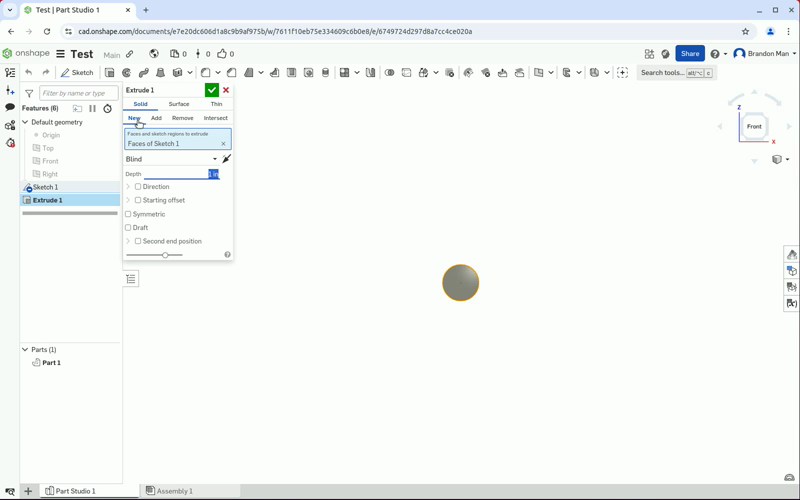
text(23.108)
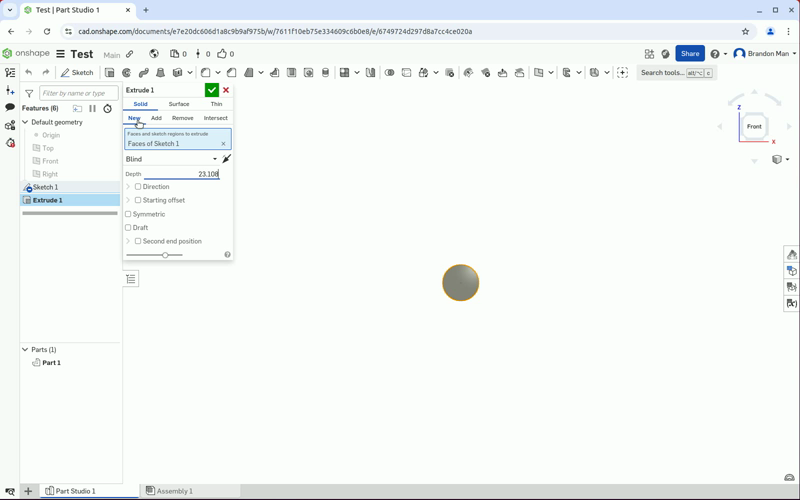
key(enter)
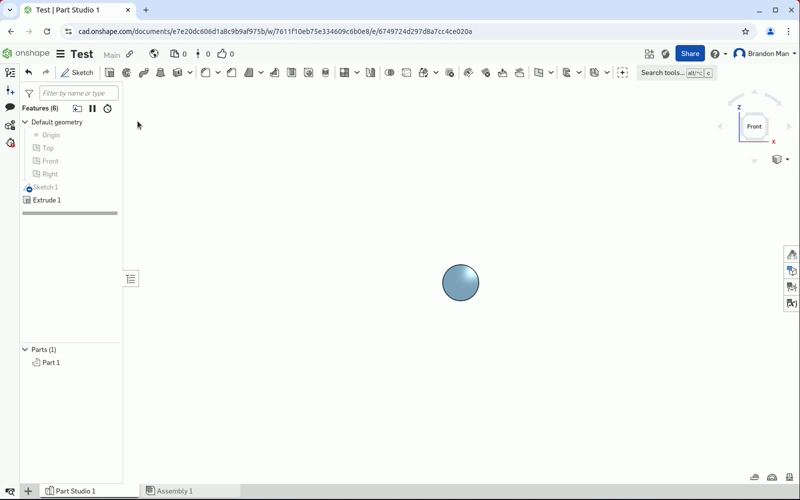
key(shift+h)
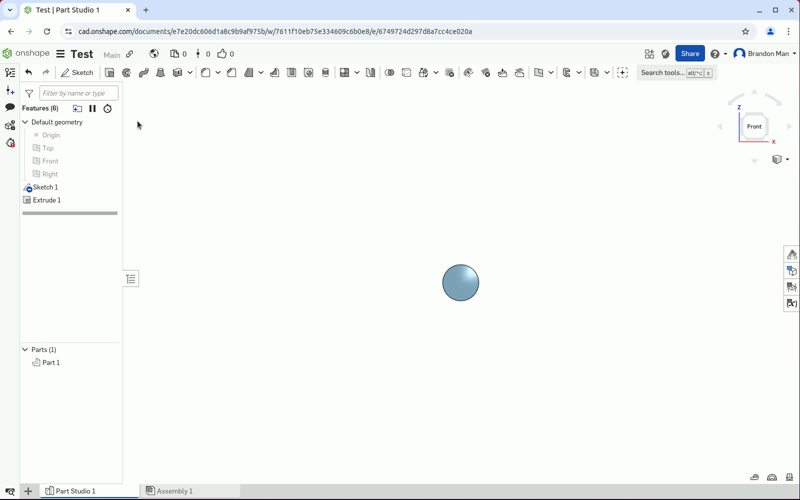
key(shift+h)
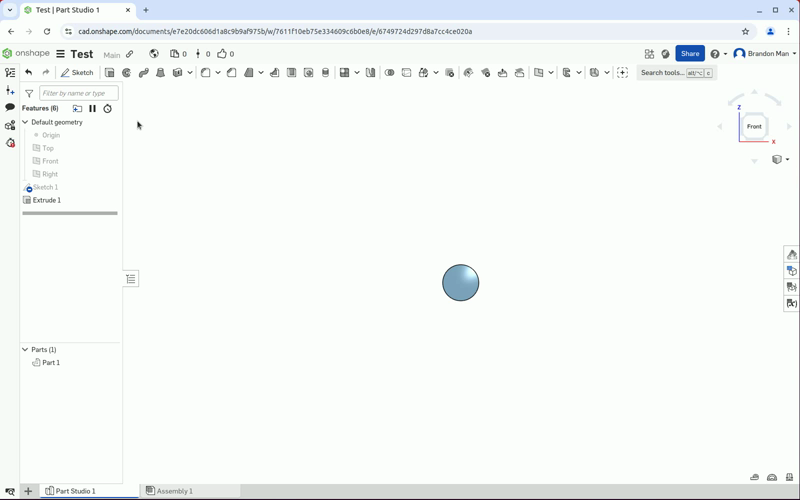
mouse_move(73, 189)
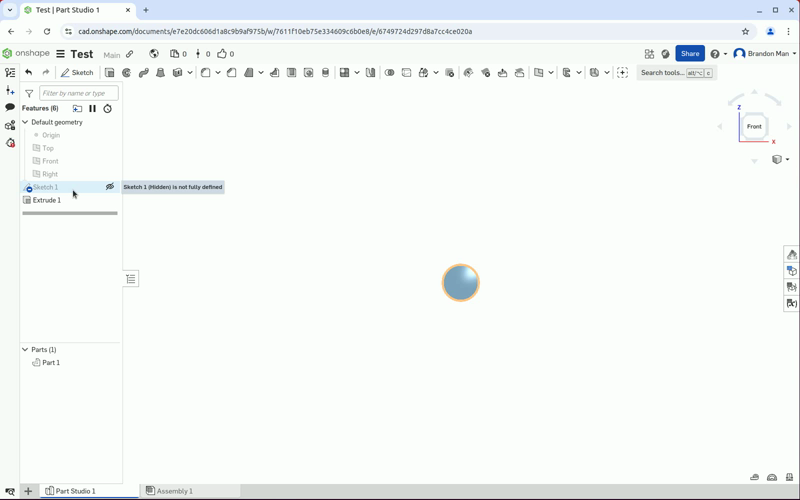
click(73, 189)
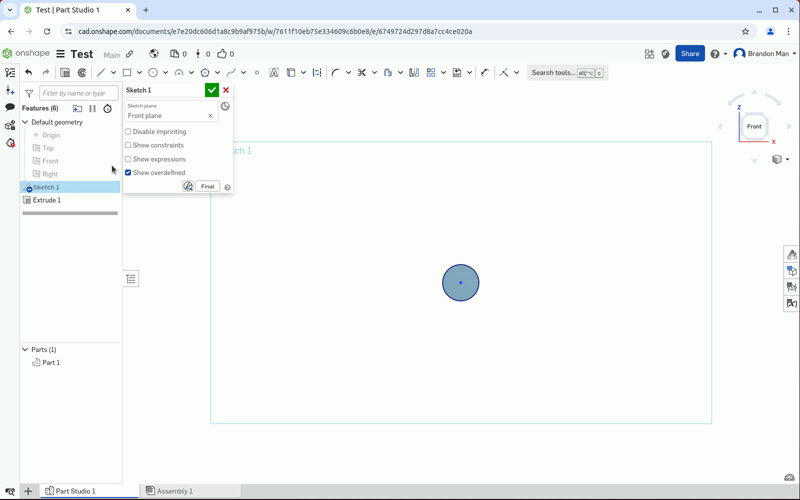
mouse_move(229, 92)
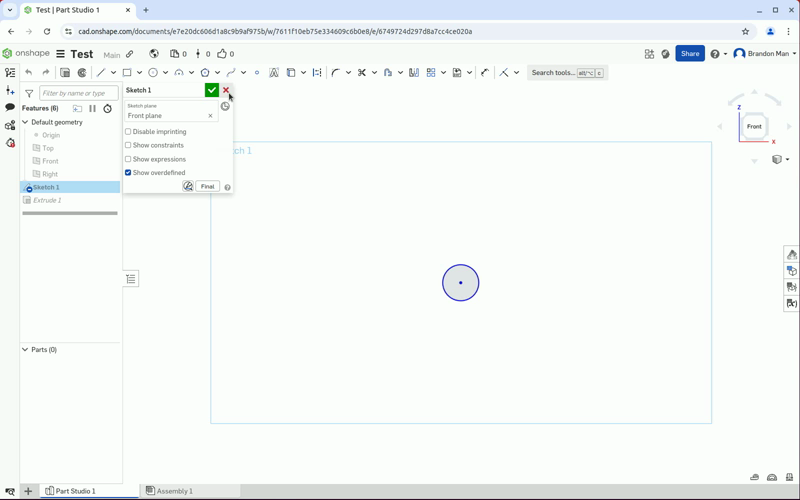
click(229, 92)
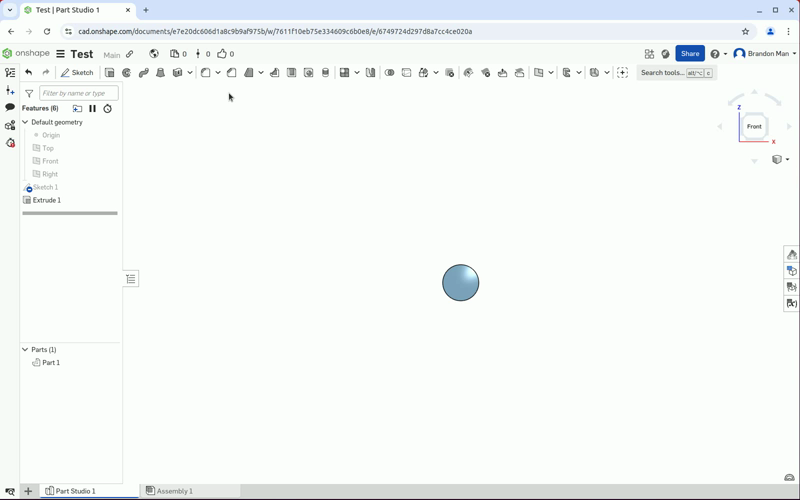
mouse_move(73, 352)
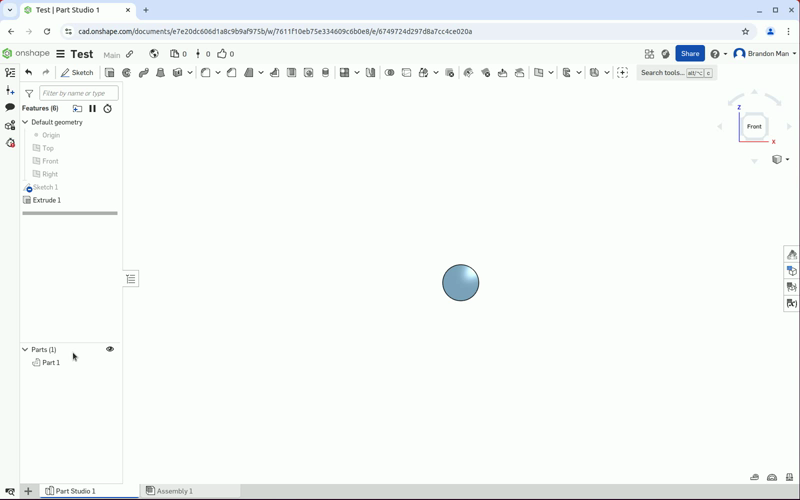
key(y)
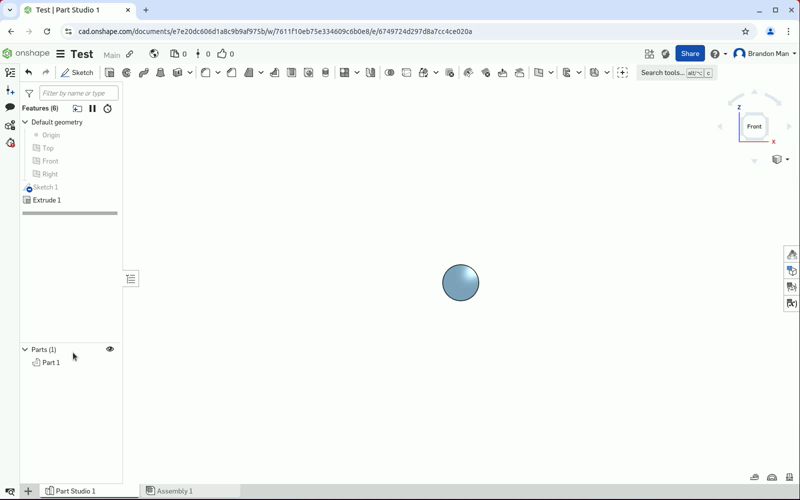
key(shift+p)
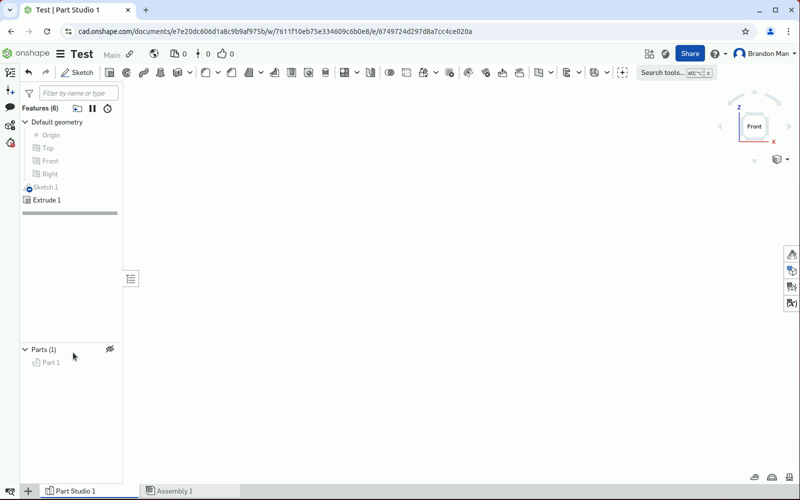
key(space)
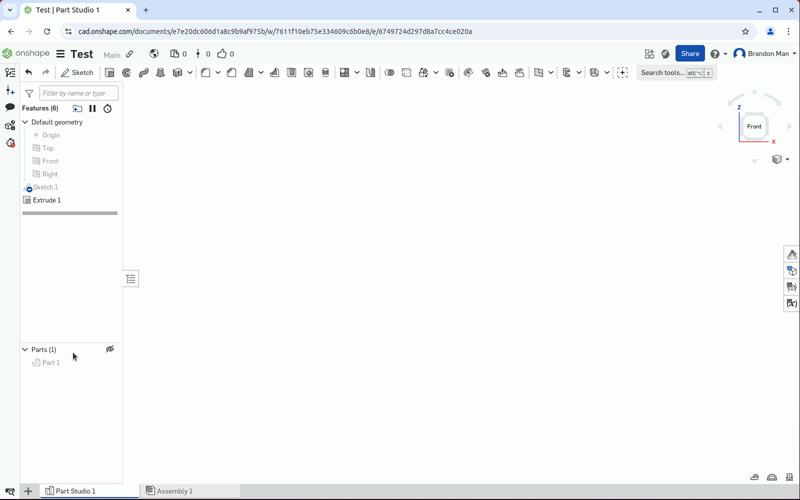
key_down(shift)
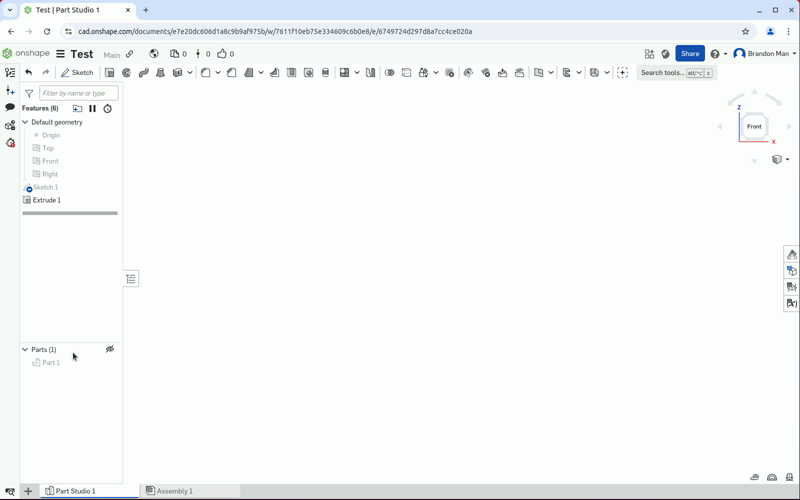
key(left)
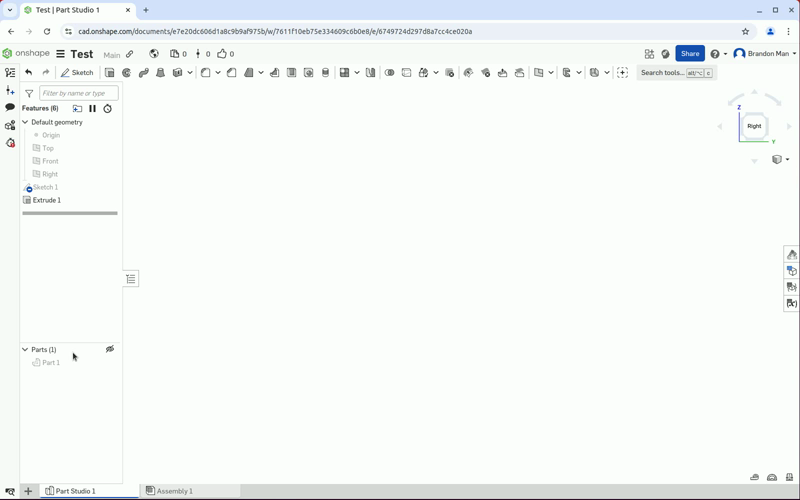
key_up(shift)
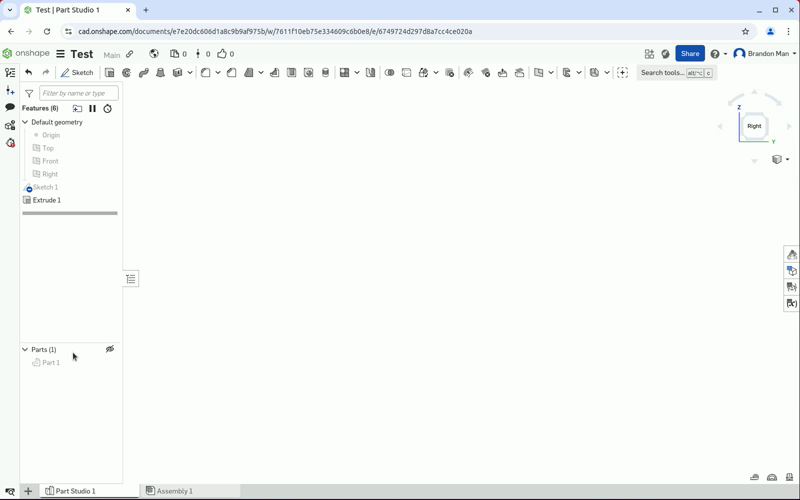
mouse_move(73, 352)
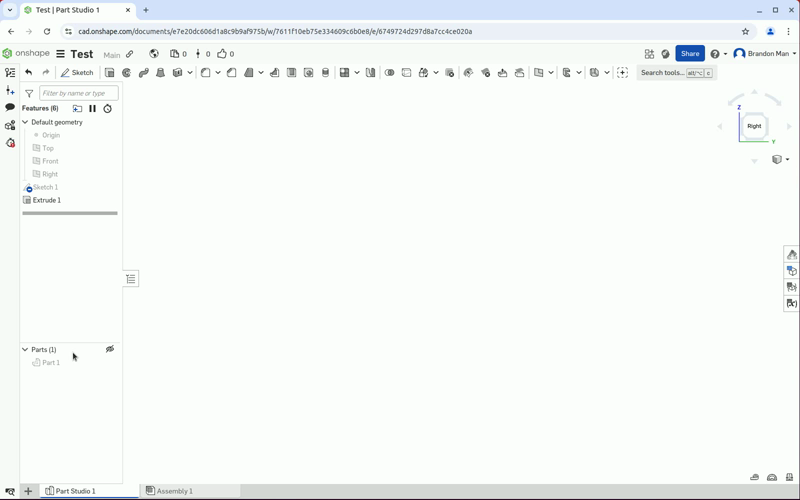
key(shift+y)
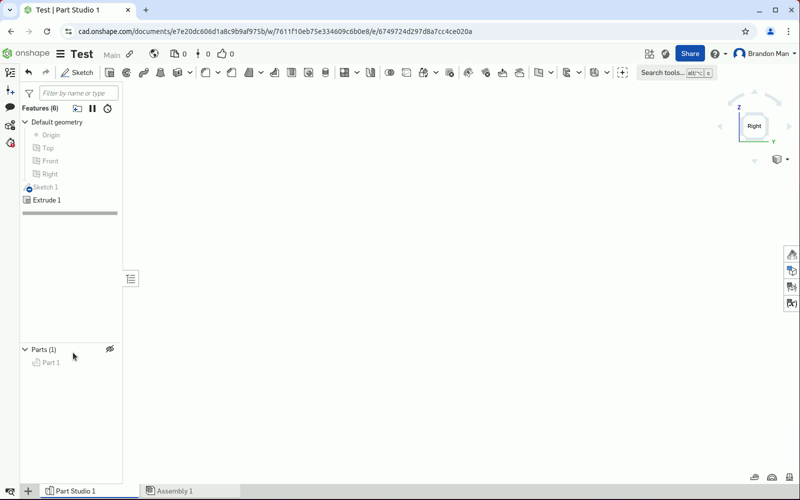
key(shift+s)
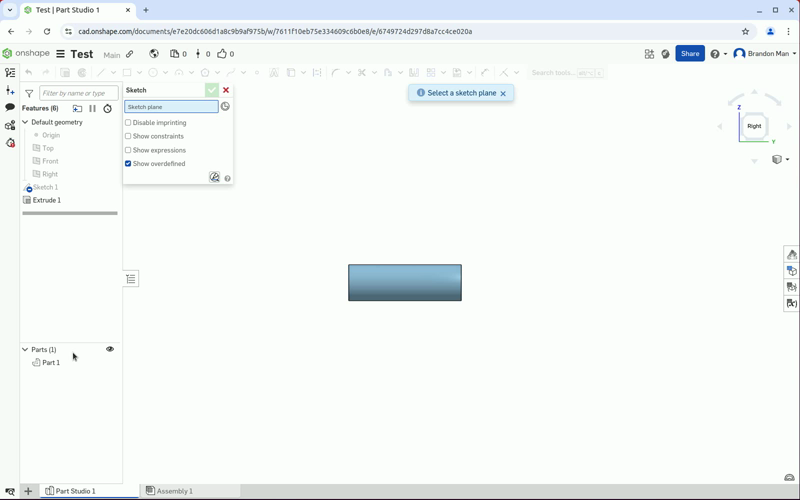
mouse_move(73, 176)
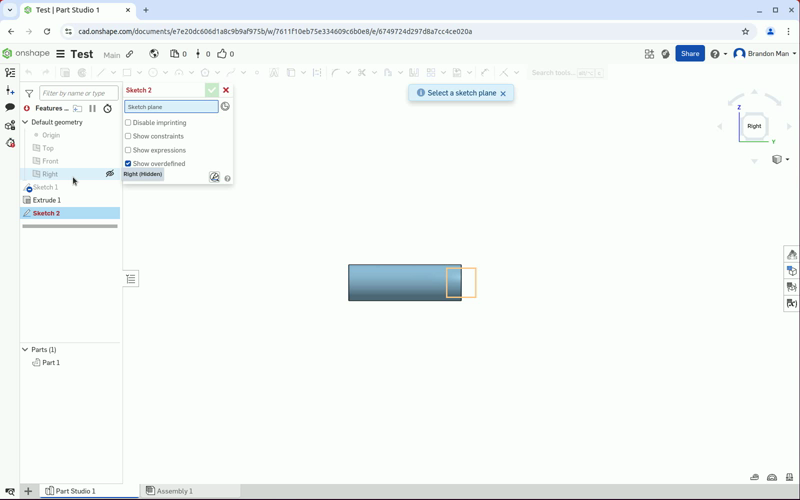
click(73, 176)
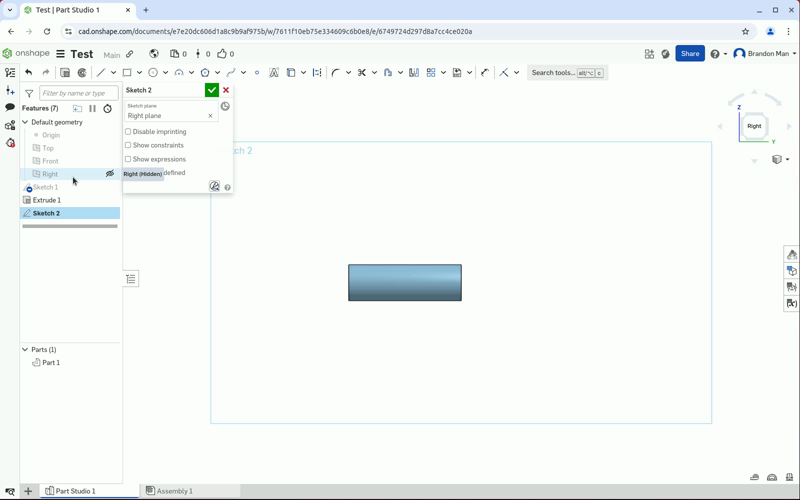
mouse_move(73, 352)
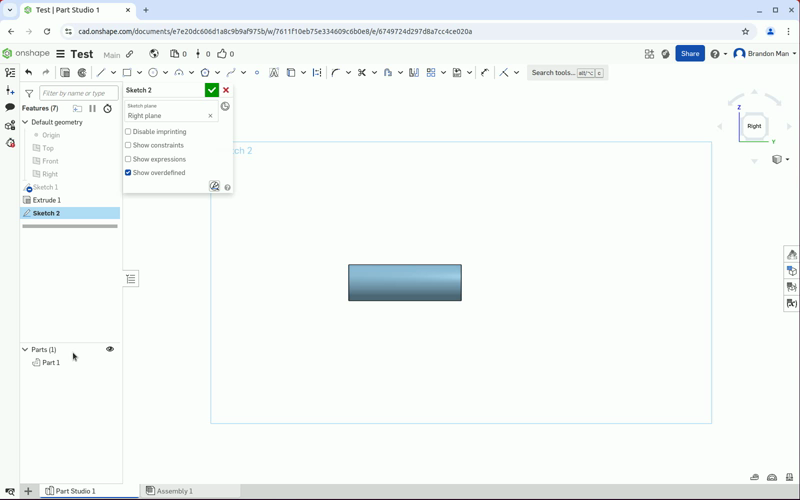
key(y)
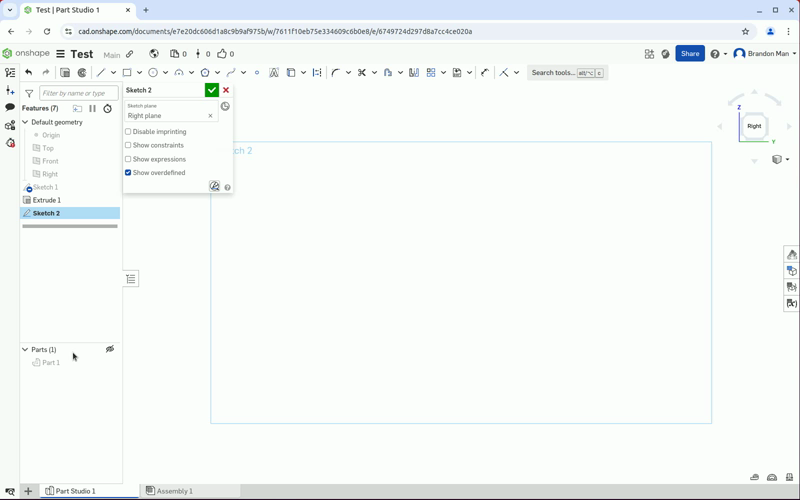
key(c)
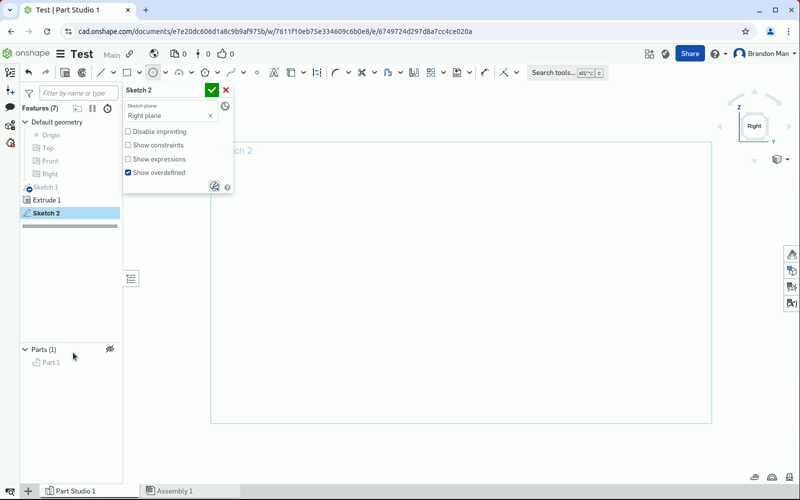
key_down(shift)
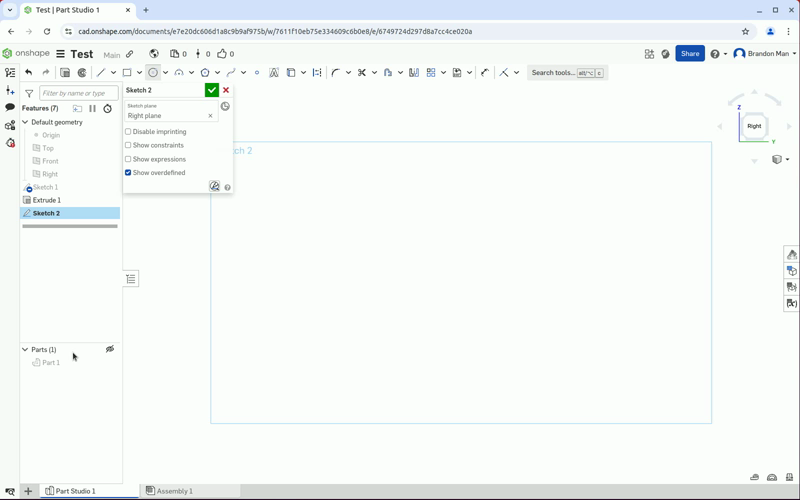
mouse_move(461, 282)
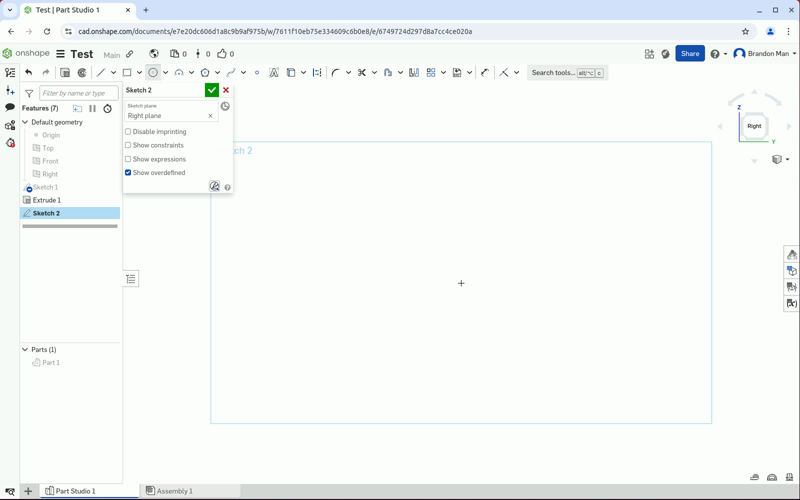
click(461, 282)
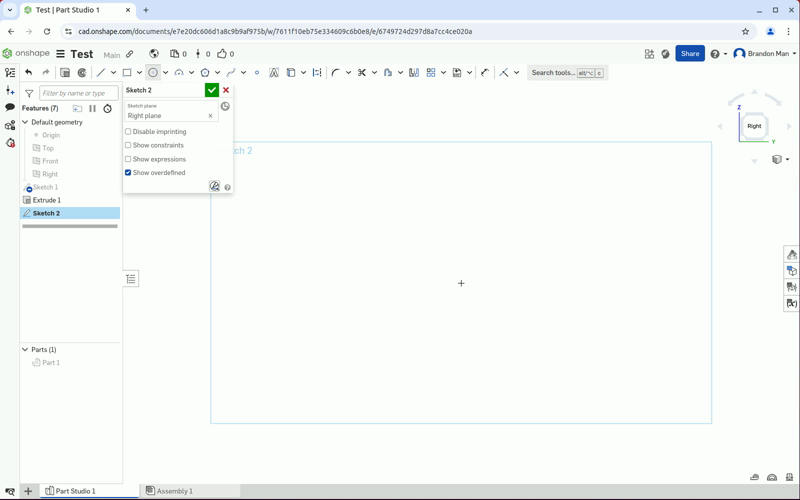
key_up(shift)
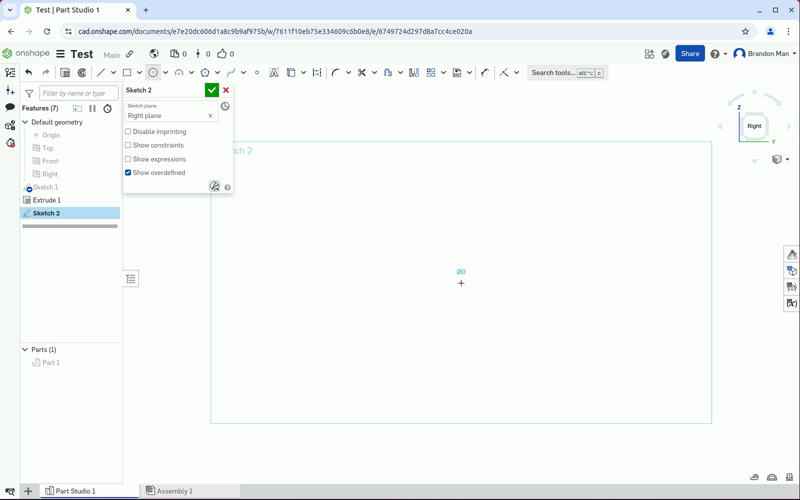
mouse_move(517, 282)
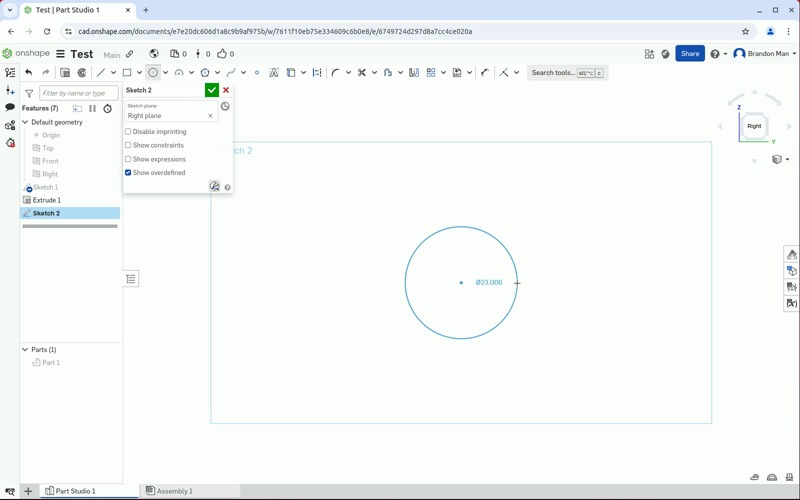
click(517, 282)
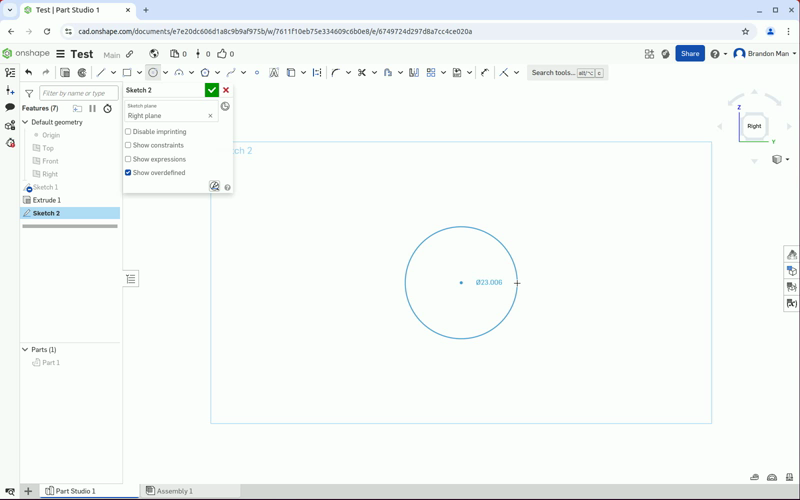
key(esc)
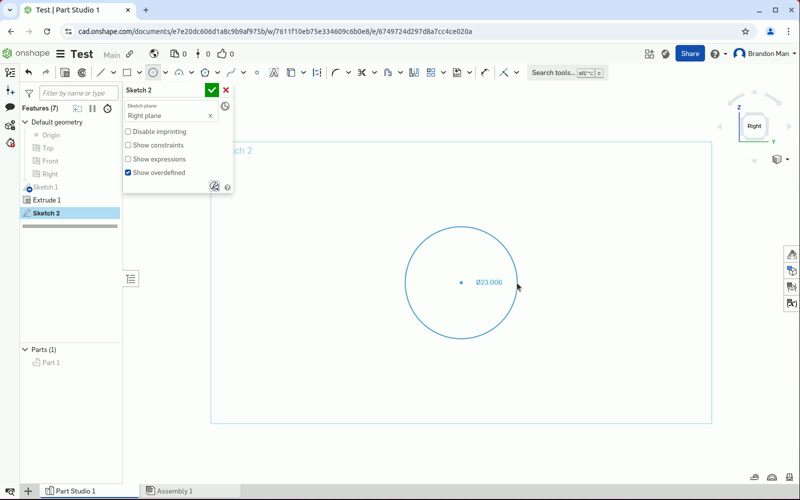
mouse_move(420, 284)
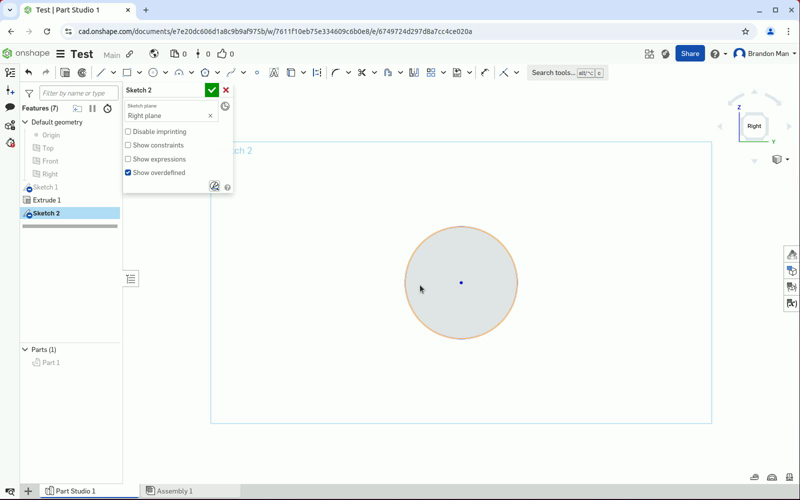
click(420, 284)
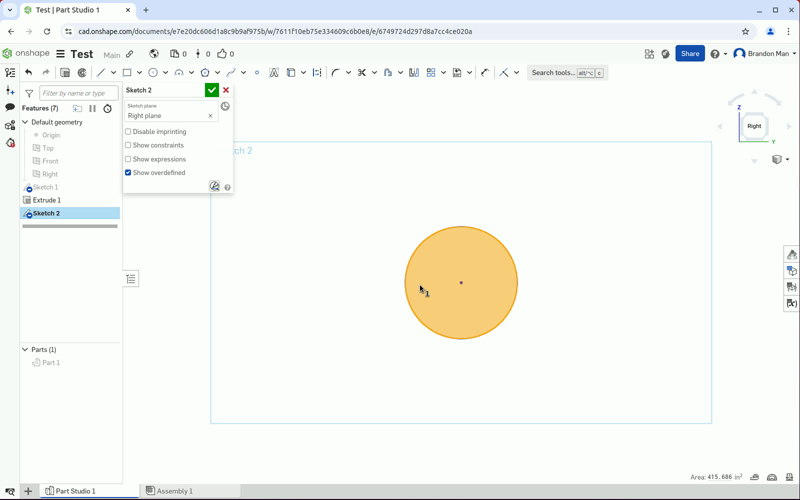
mouse_move(73, 352)
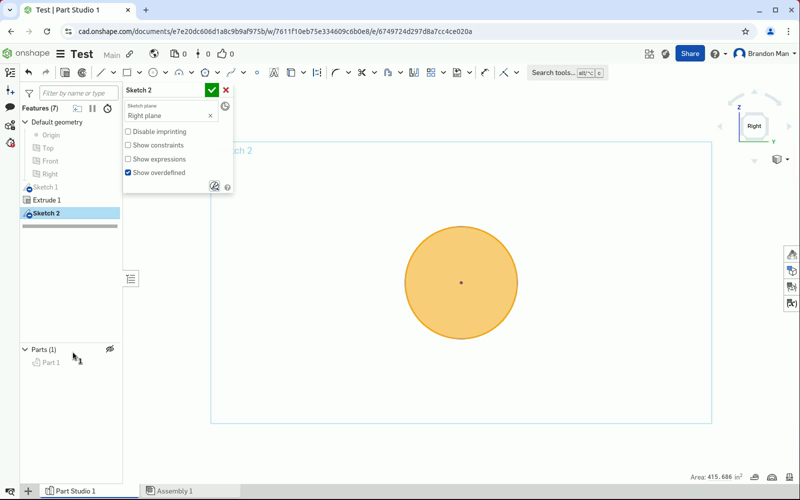
key(shift+y)
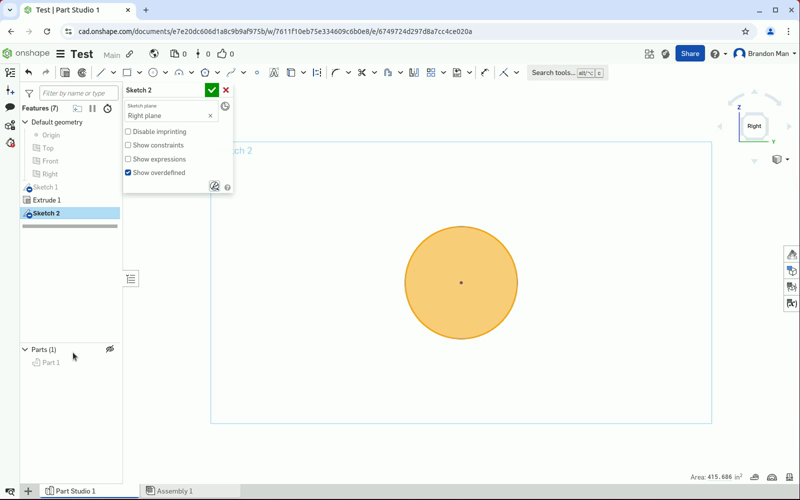
key(shift+e)
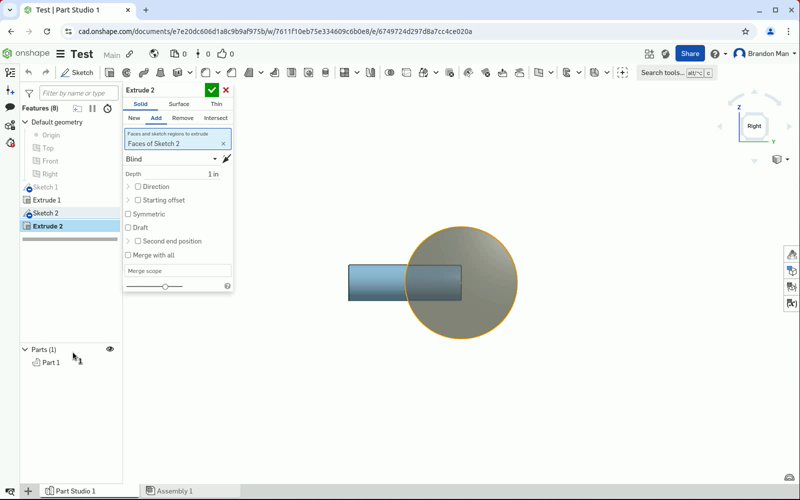
mouse_move(143, 106)
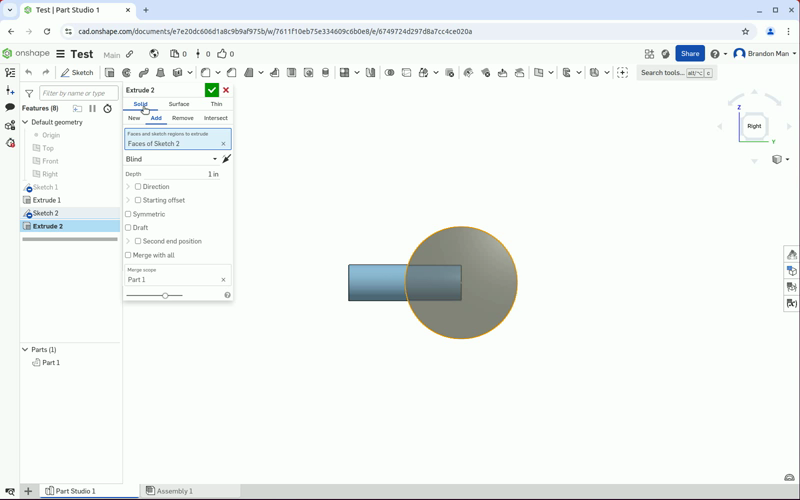
click(143, 106)
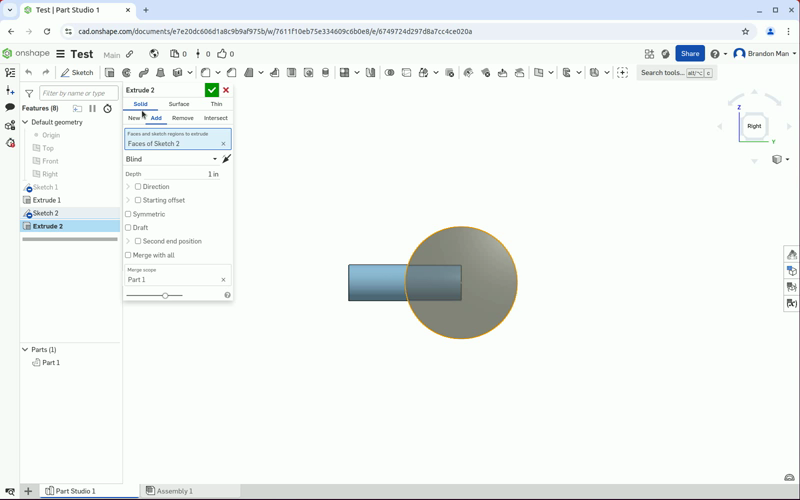
mouse_move(137, 120)
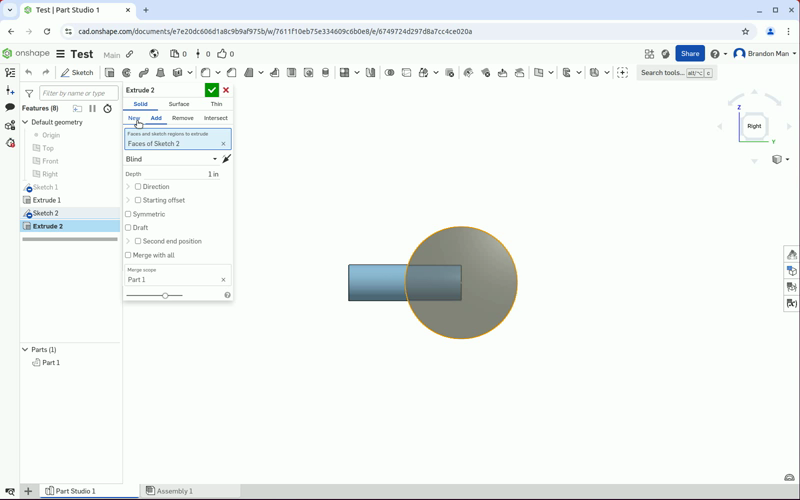
click(137, 120)
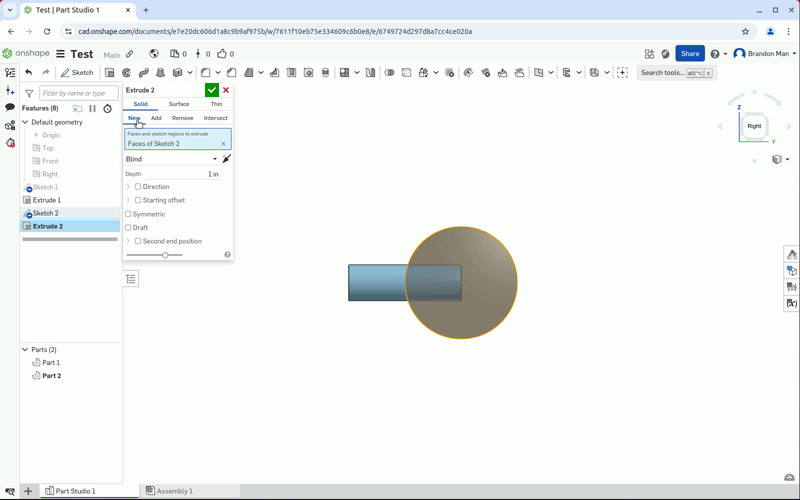
key(tab, 4)
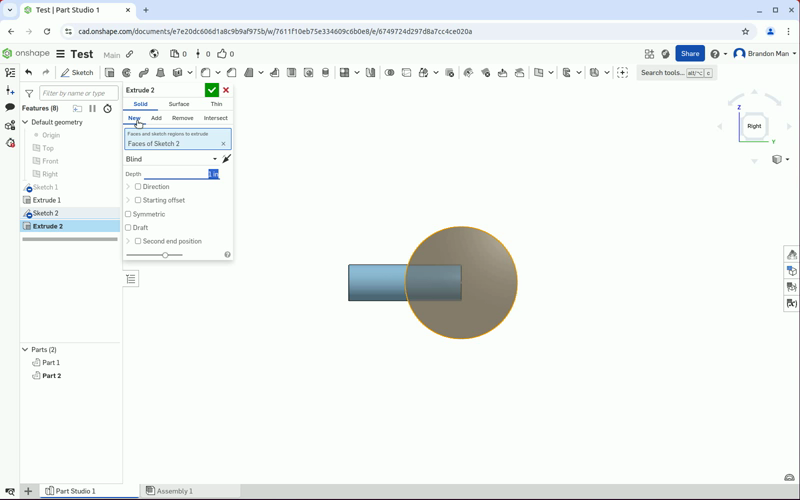
text(7.222)
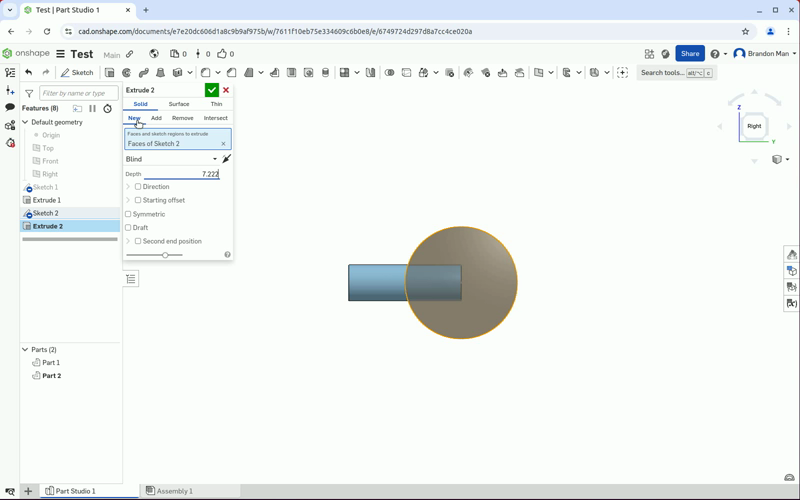
key(tab, 3)
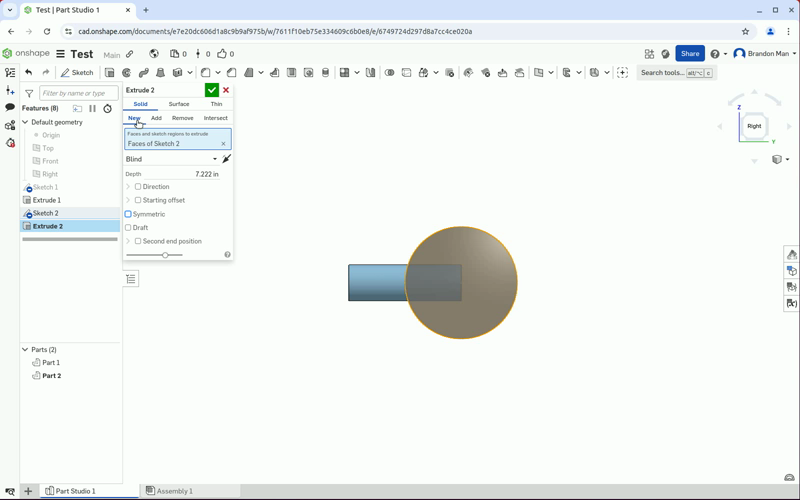
key(space)
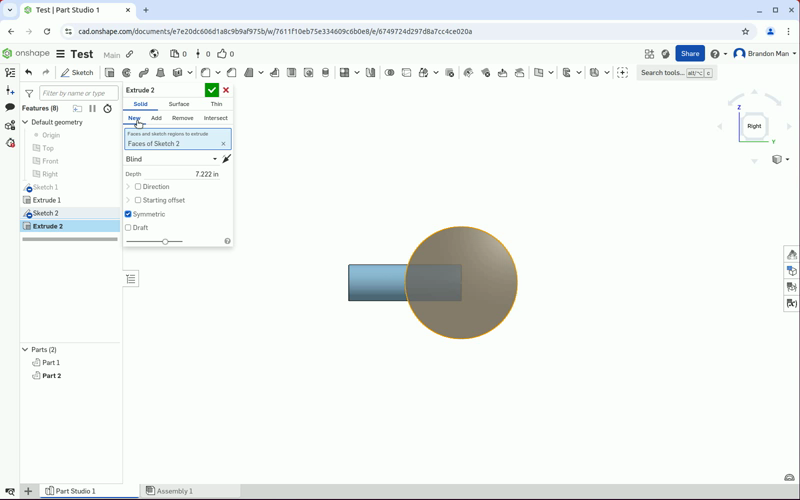
key(enter)
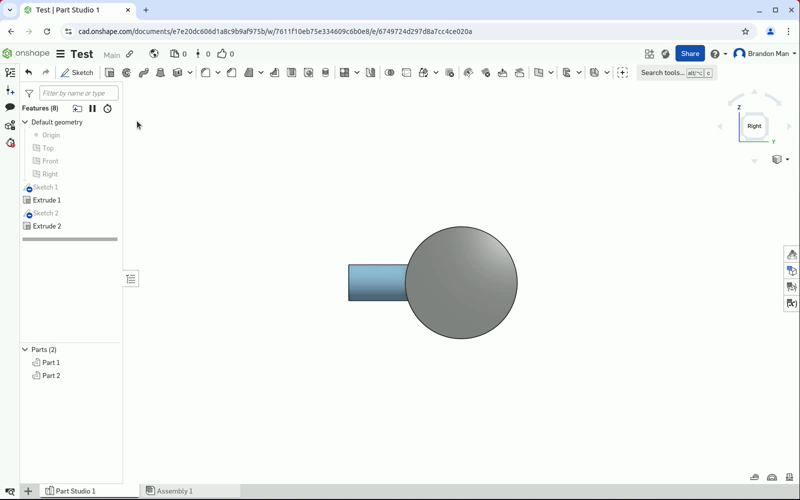
key(shift+h)
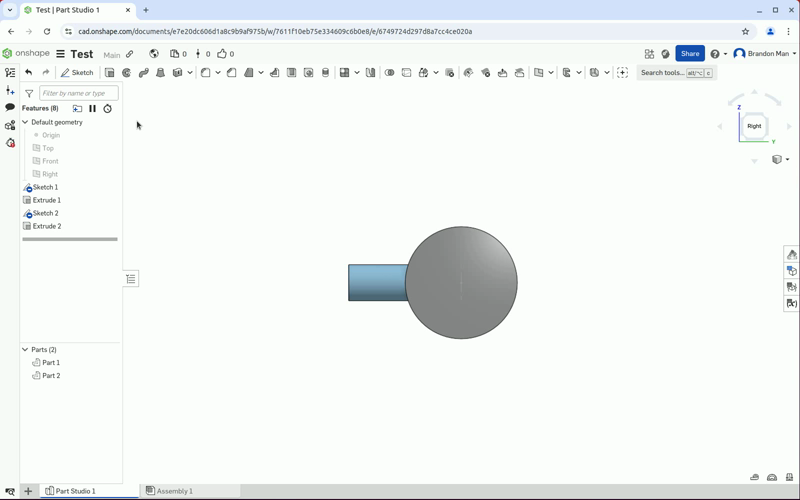
key(shift+h)
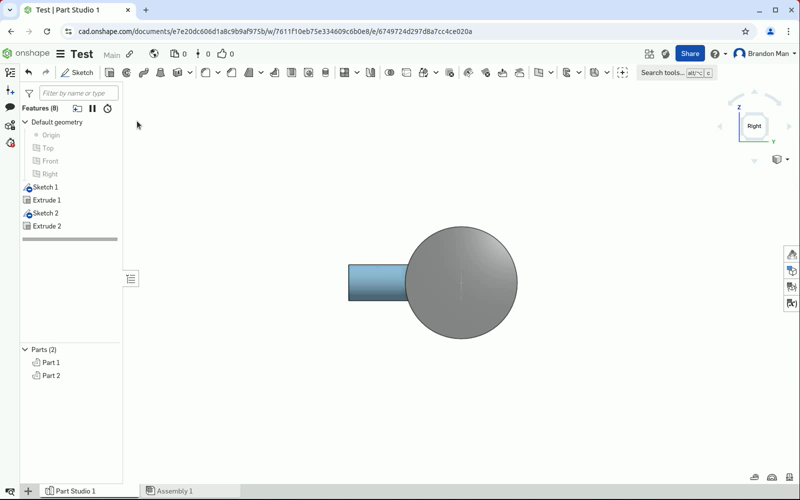
key(shift+7)
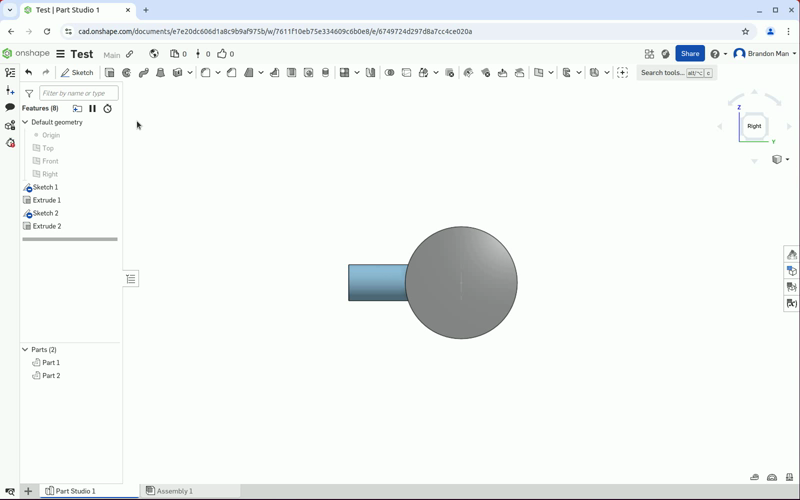
key(right, 2)
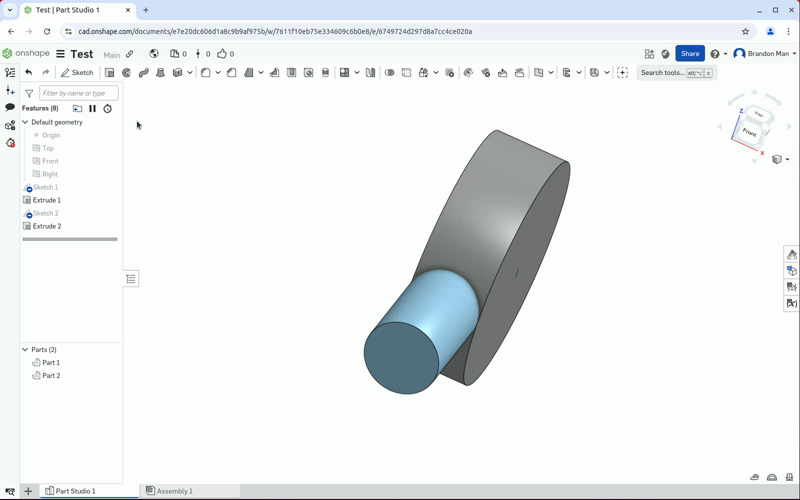
key(down, 2)
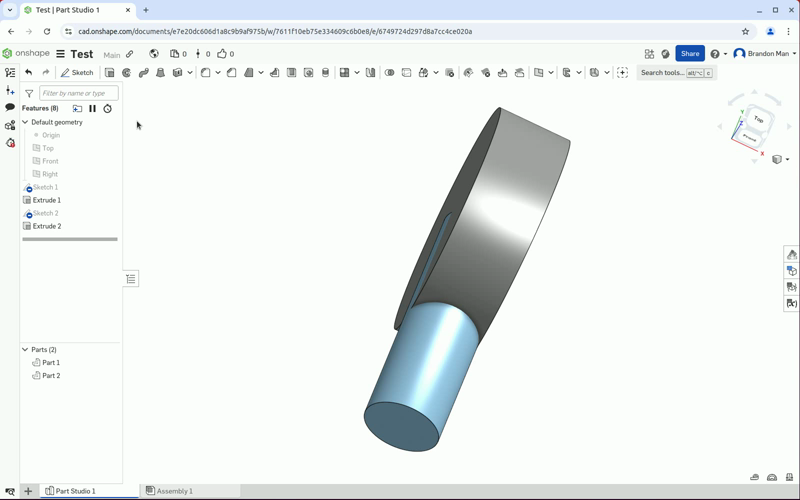
key(up, 2)
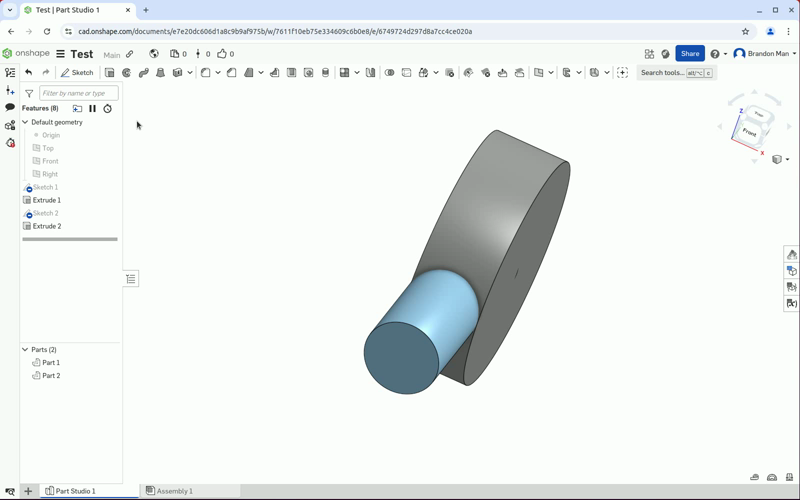
key(left, 2)
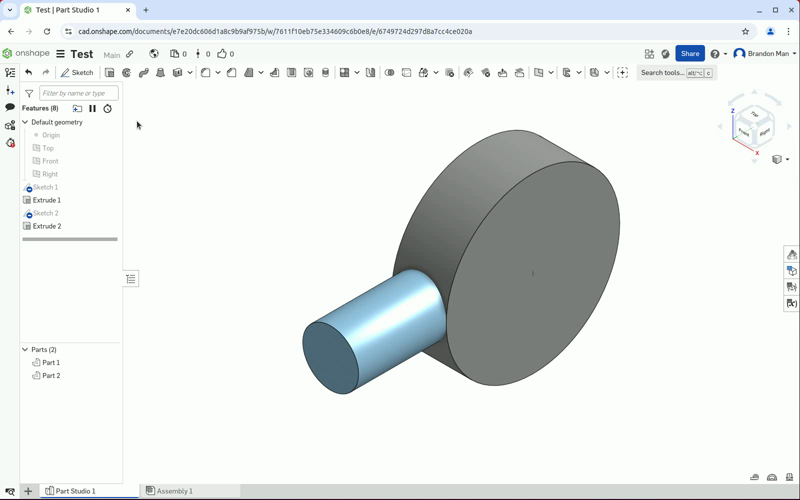
mouse_move(73, 189)
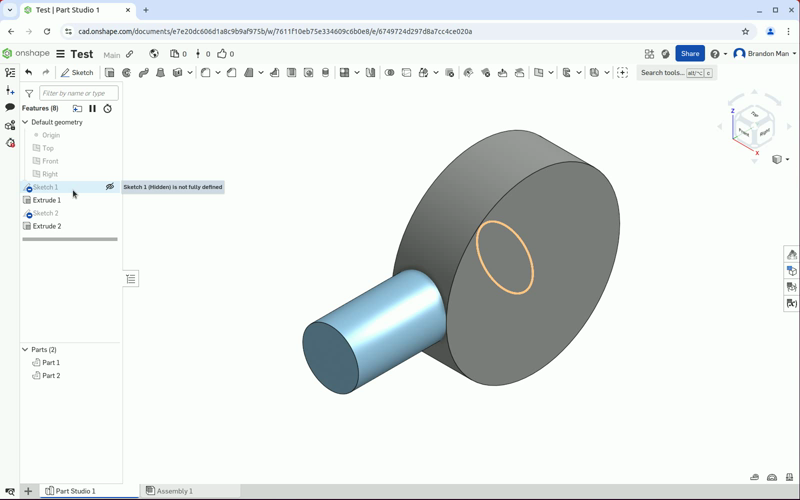
click(73, 189)